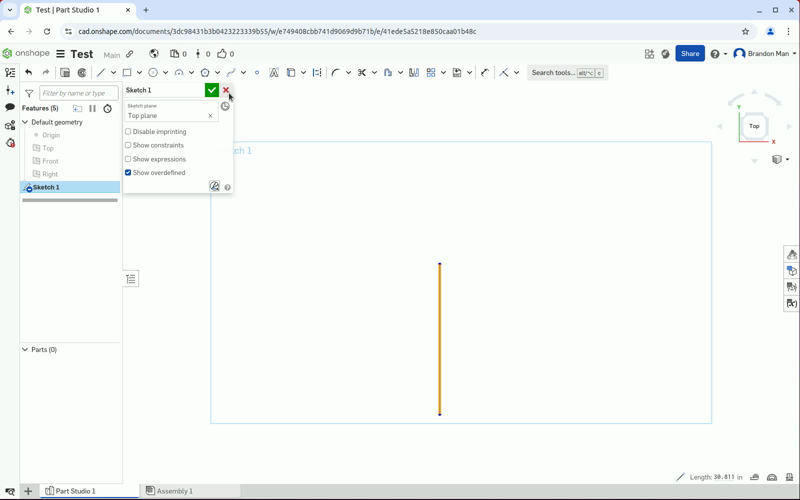
key(shift+h)
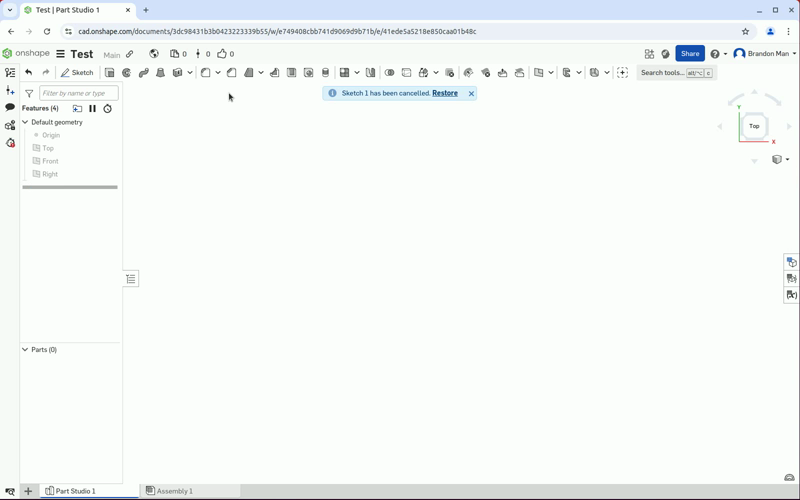
mouse_move(73, 352)
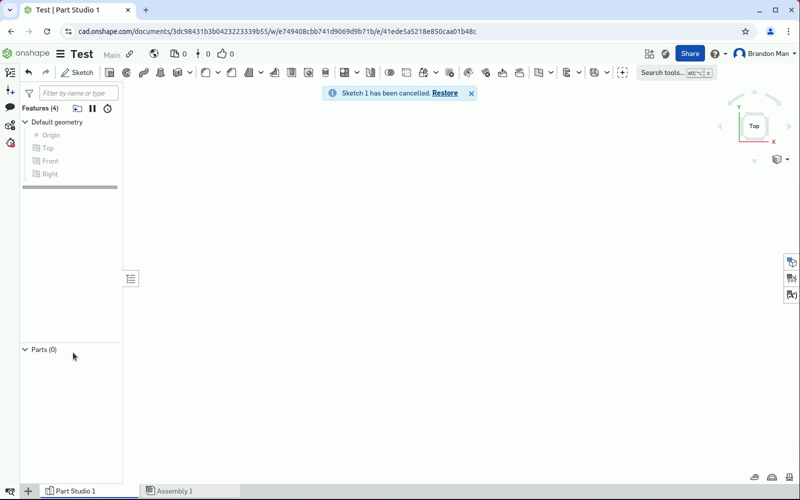
key(y)
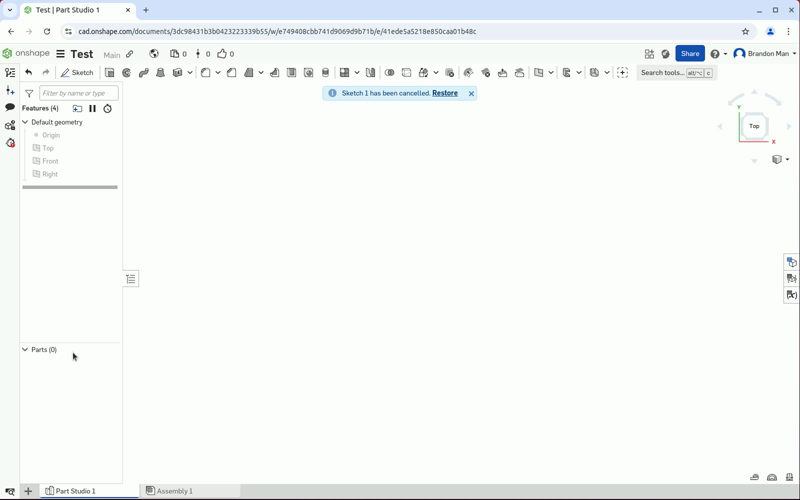
key(shift+p)
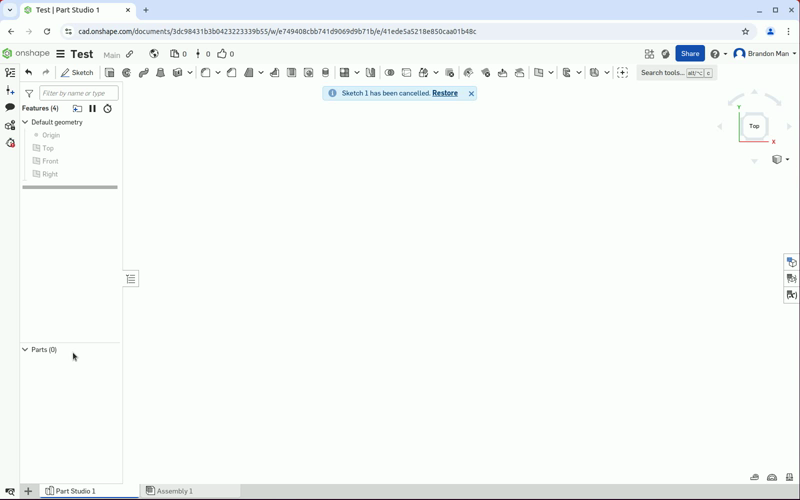
key(space)
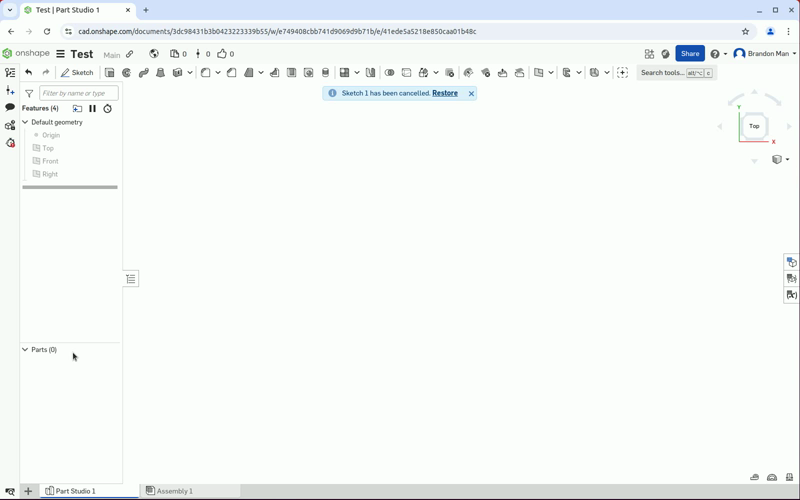
key_down(shift)
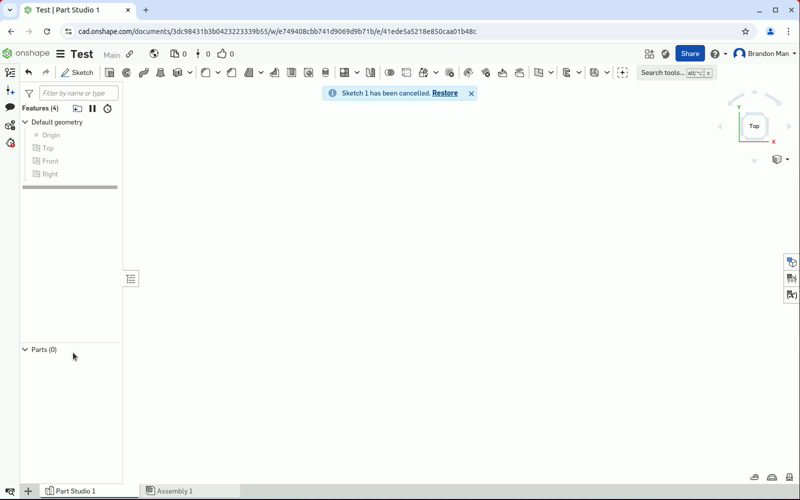
key(up)
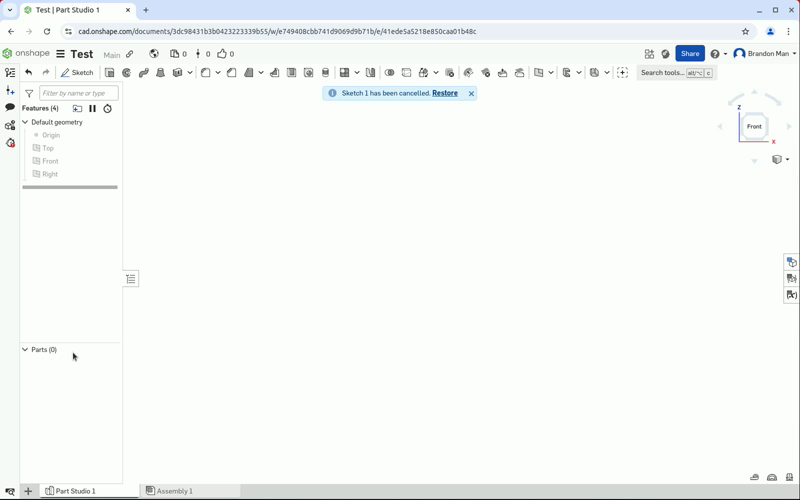
key_up(shift)
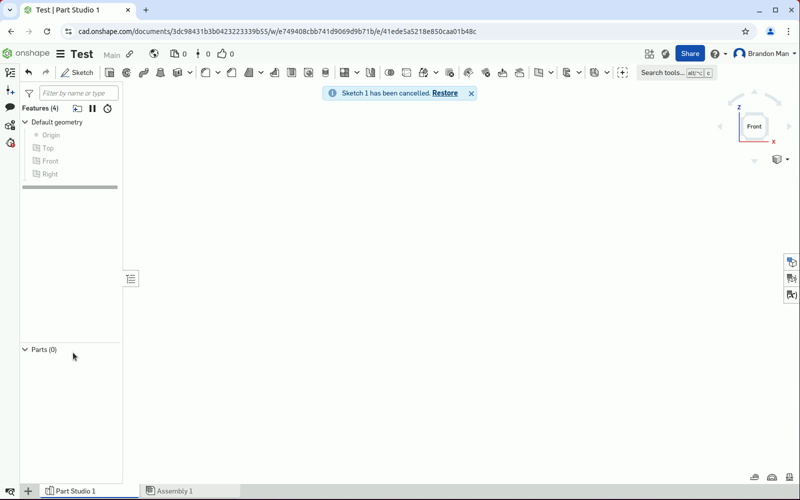
mouse_move(73, 352)
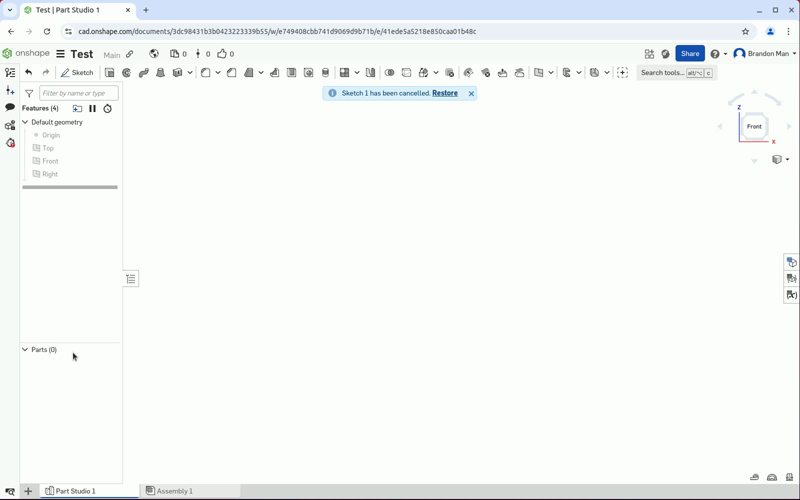
key(shift+y)
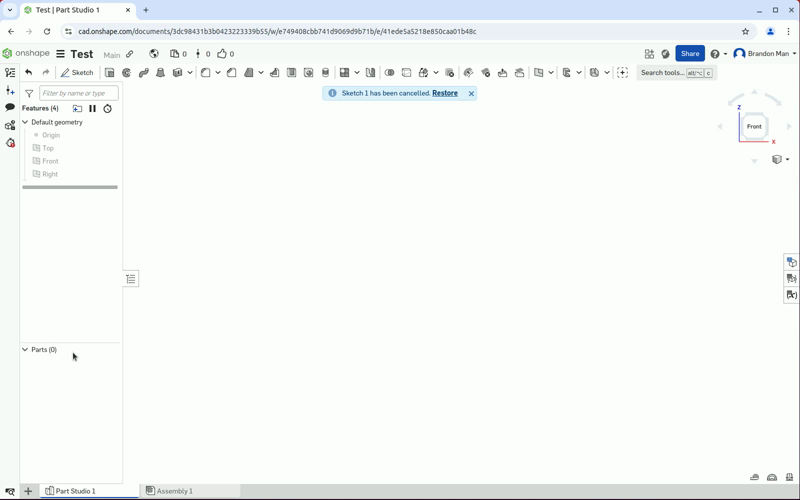
key(shift+s)
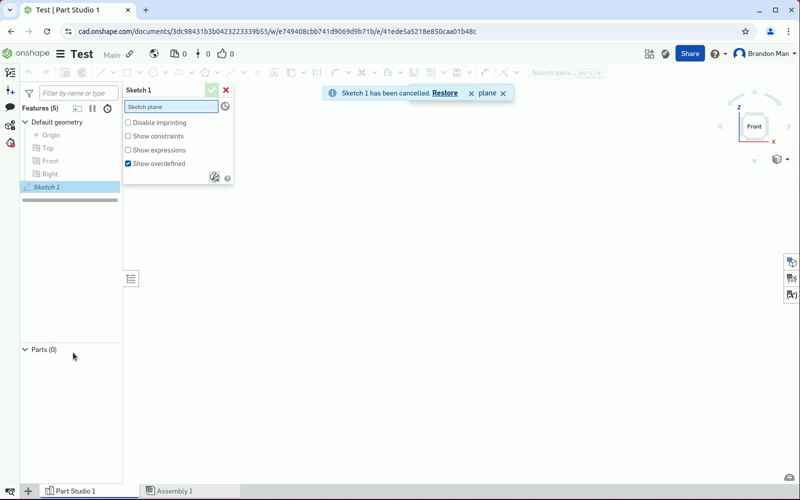
mouse_move(73, 163)
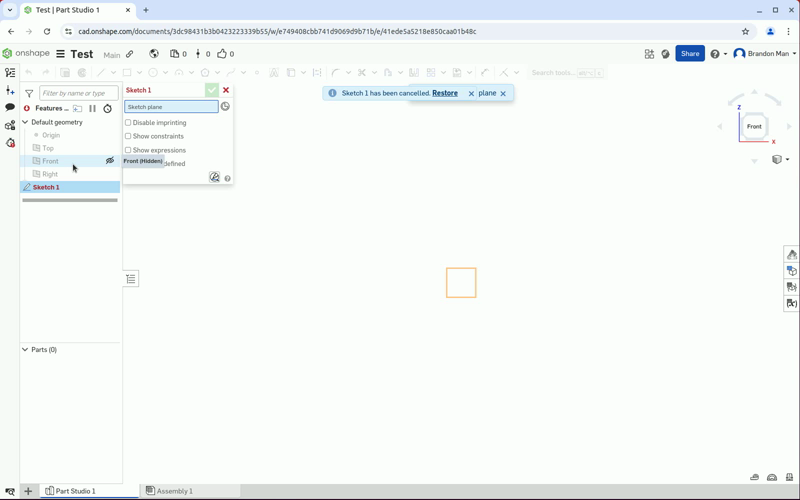
click(73, 163)
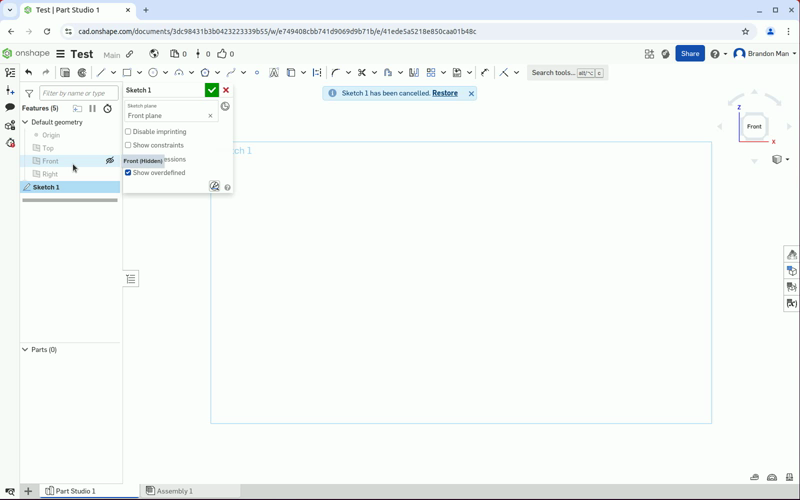
mouse_move(73, 352)
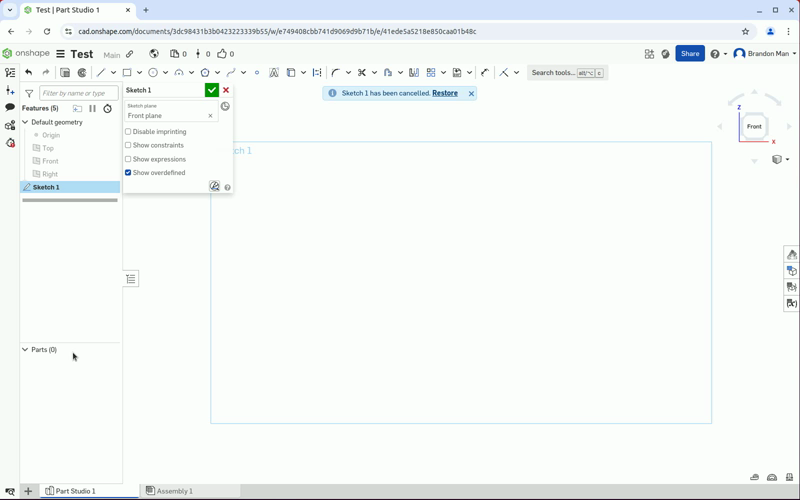
key(y)
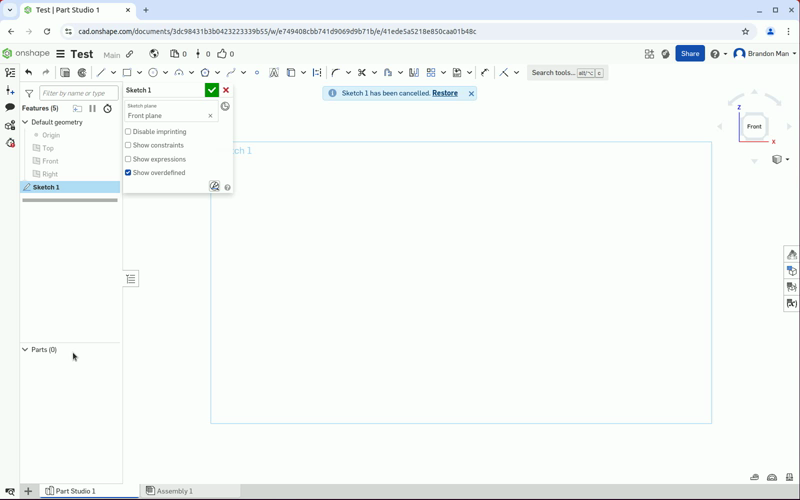
key(c)
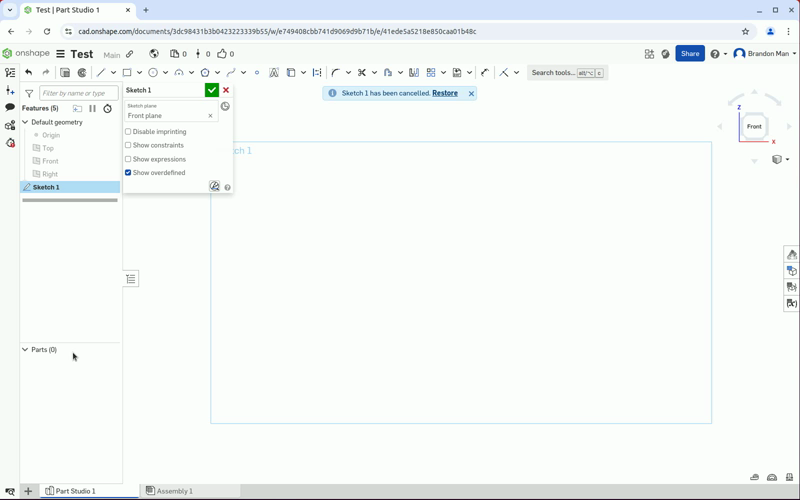
key_down(shift)
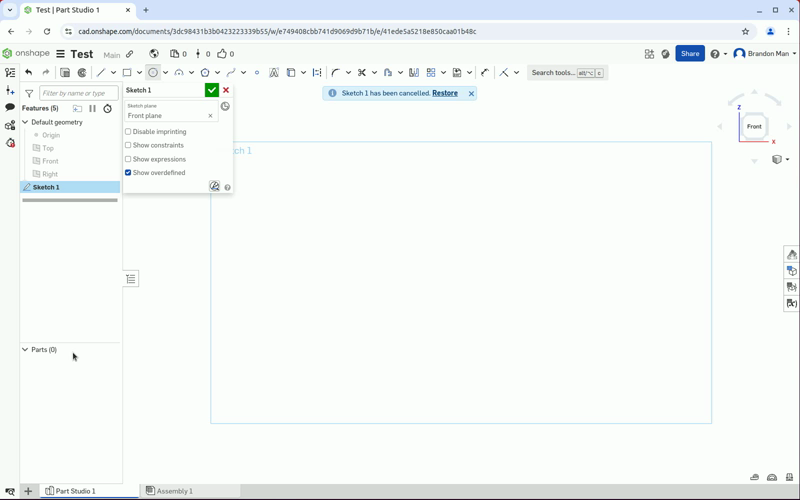
mouse_move(461, 282)
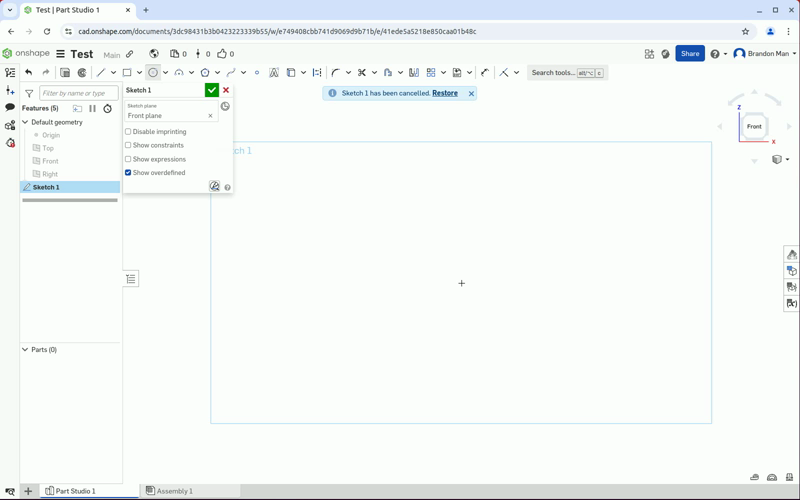
click(461, 282)
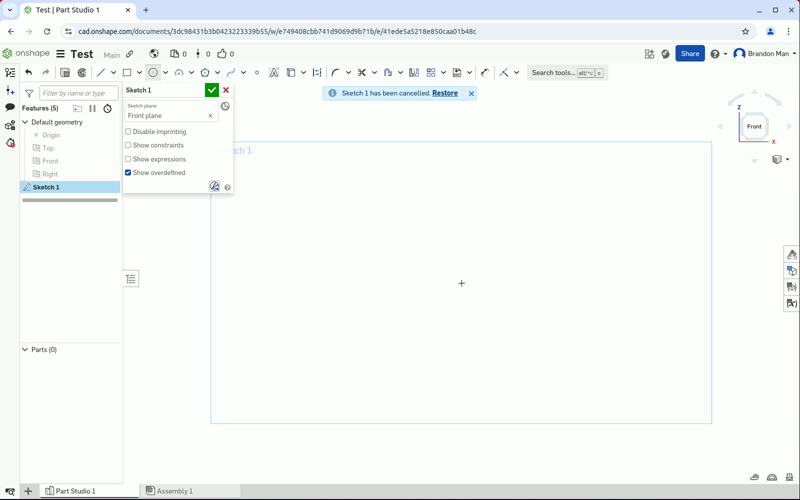
key_up(shift)
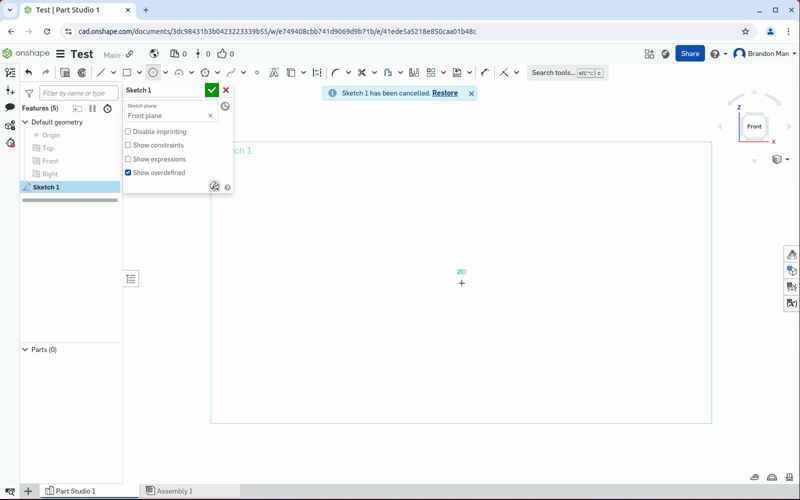
mouse_move(520, 282)
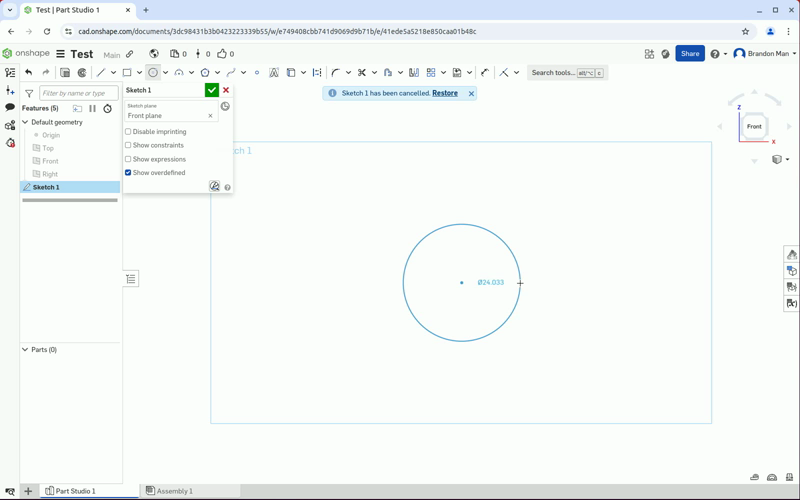
click(520, 282)
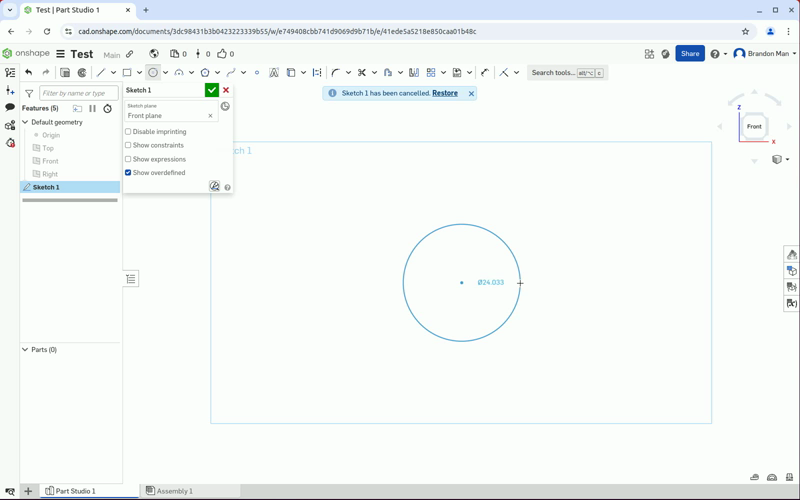
key(esc)
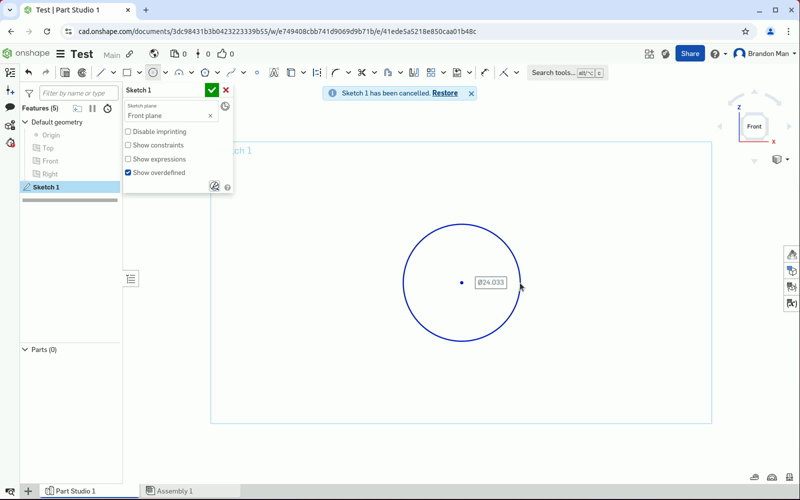
key(c)
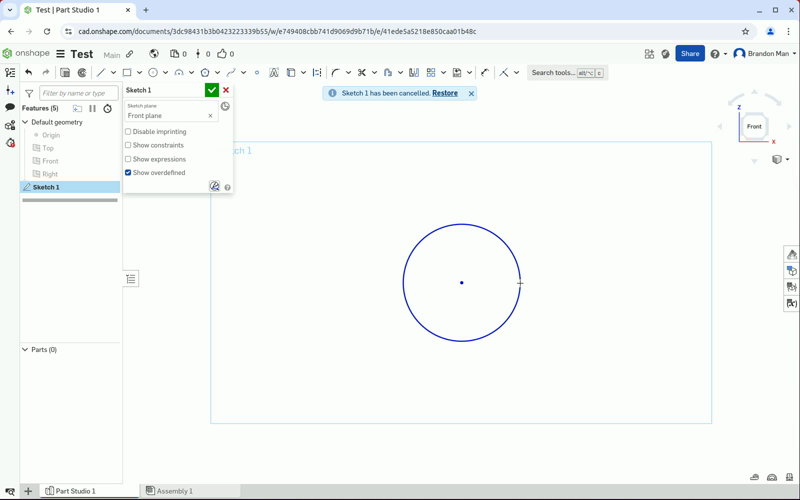
key_down(shift)
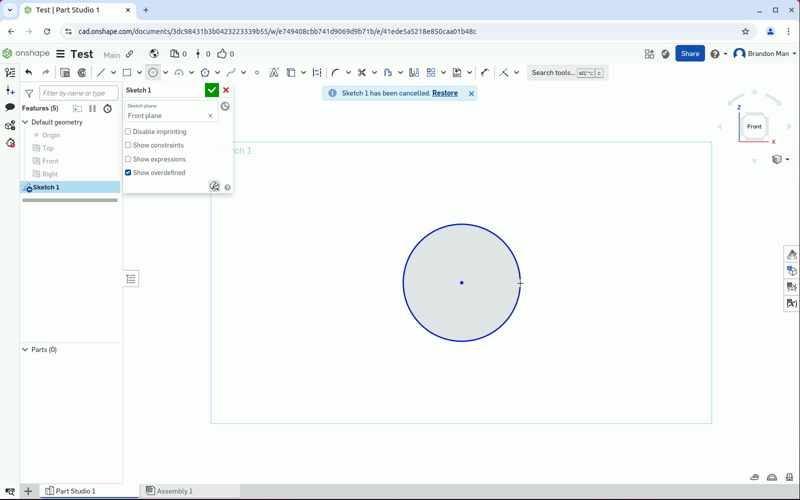
mouse_move(461, 282)
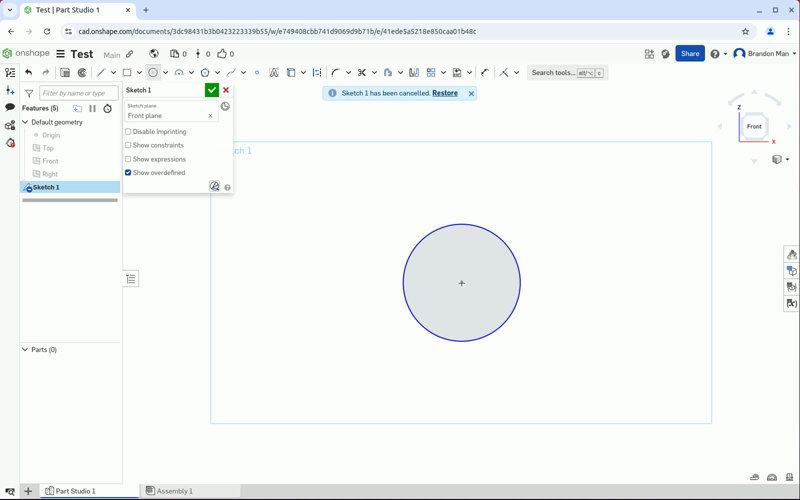
click(461, 282)
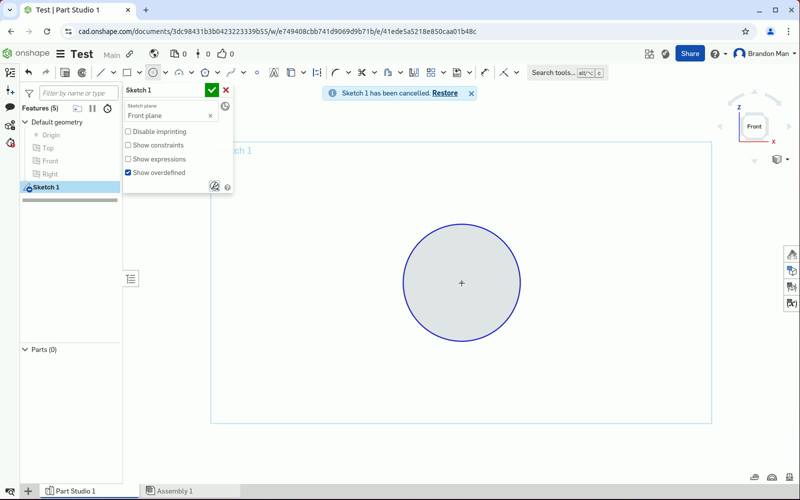
key_up(shift)
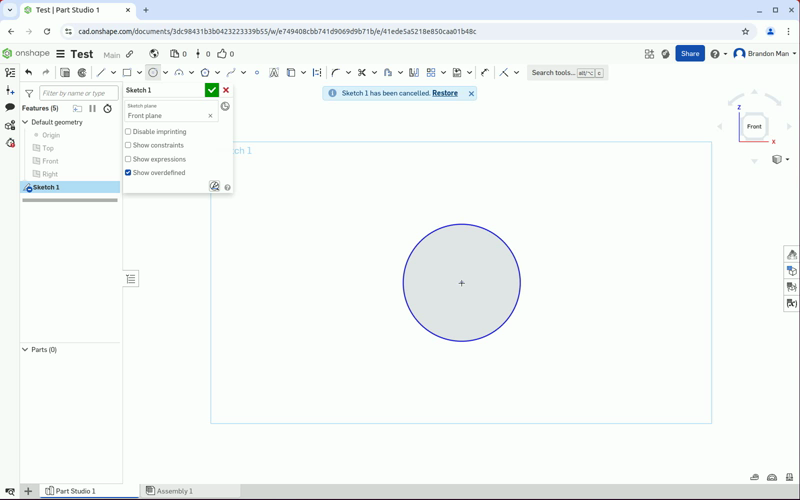
mouse_move(507, 282)
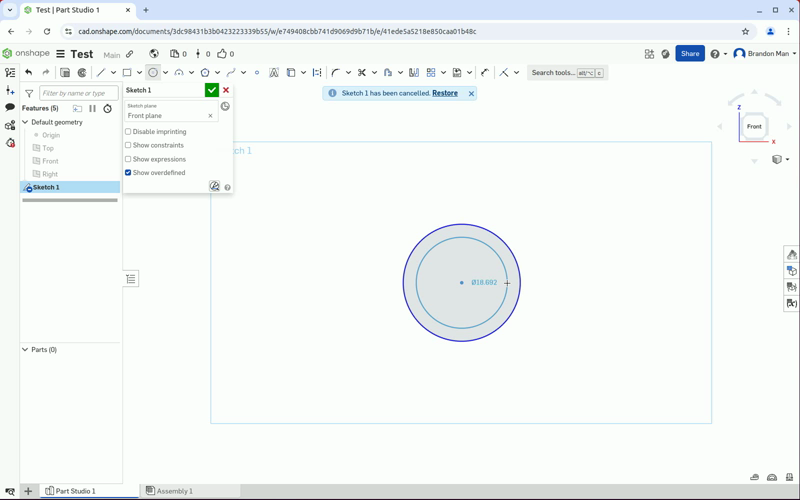
click(507, 282)
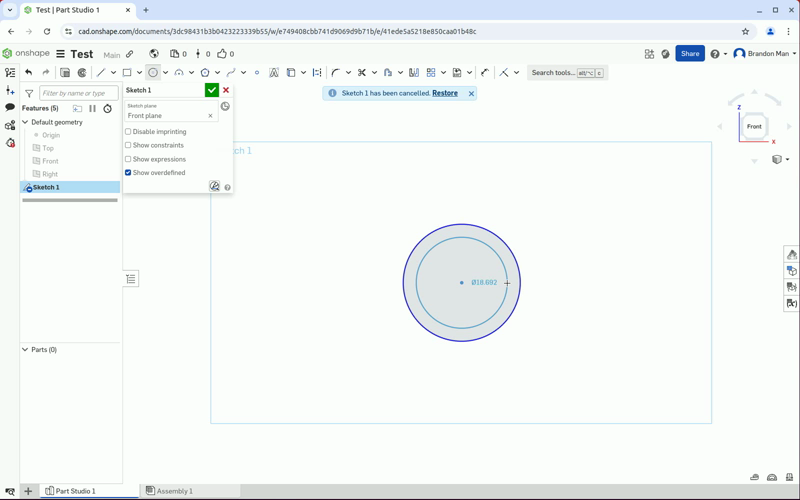
key(esc)
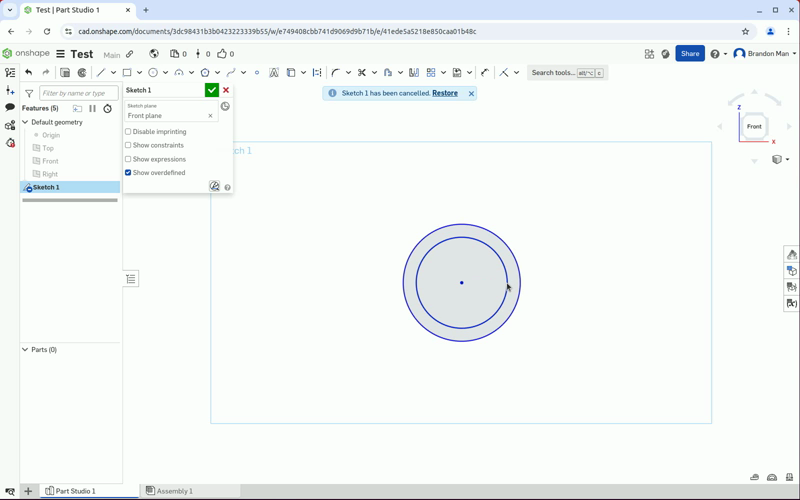
mouse_move(447, 333)
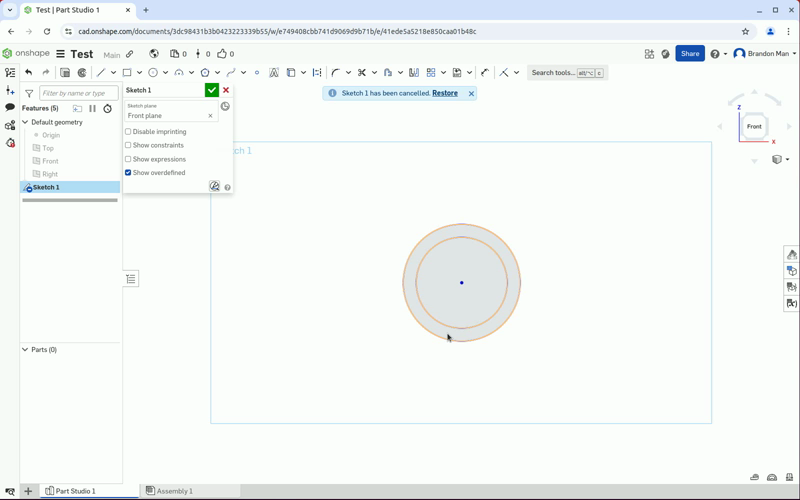
click(447, 333)
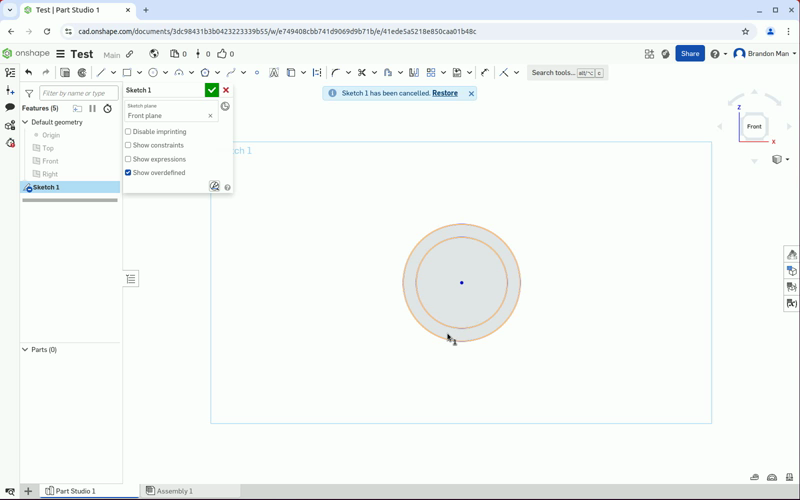
mouse_move(73, 352)
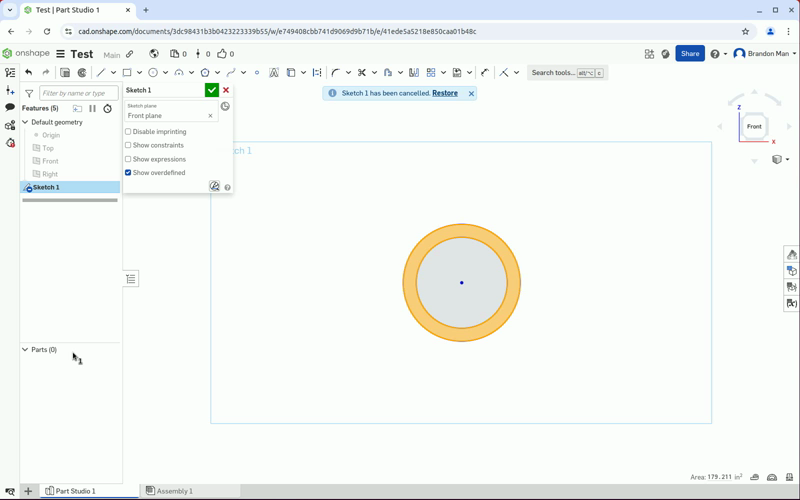
key(shift+y)
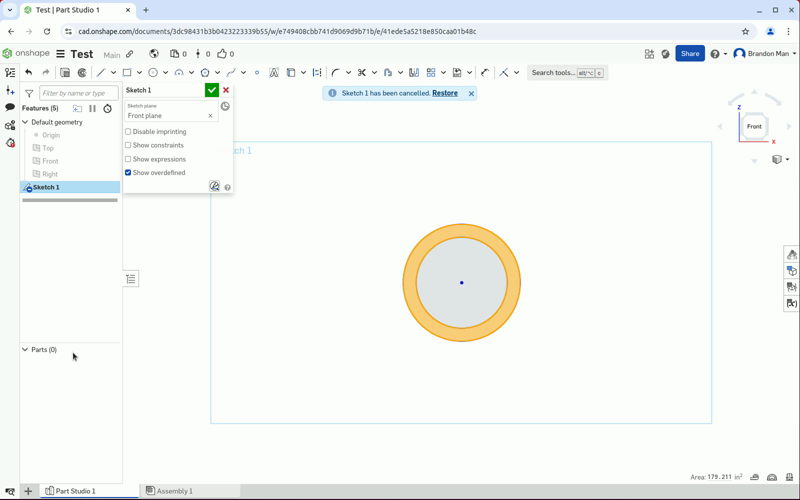
key(shift+e)
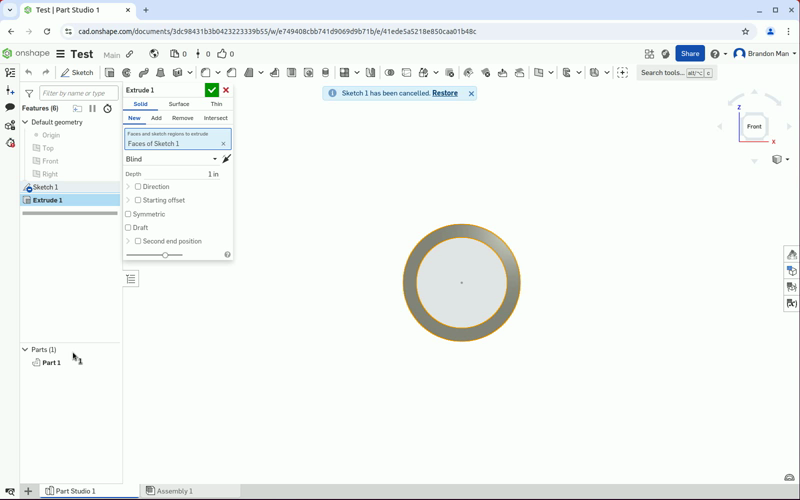
mouse_move(143, 106)
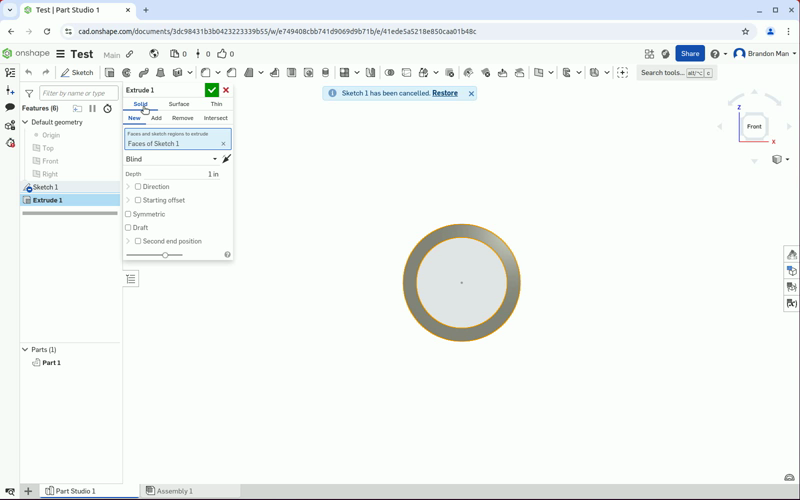
click(143, 106)
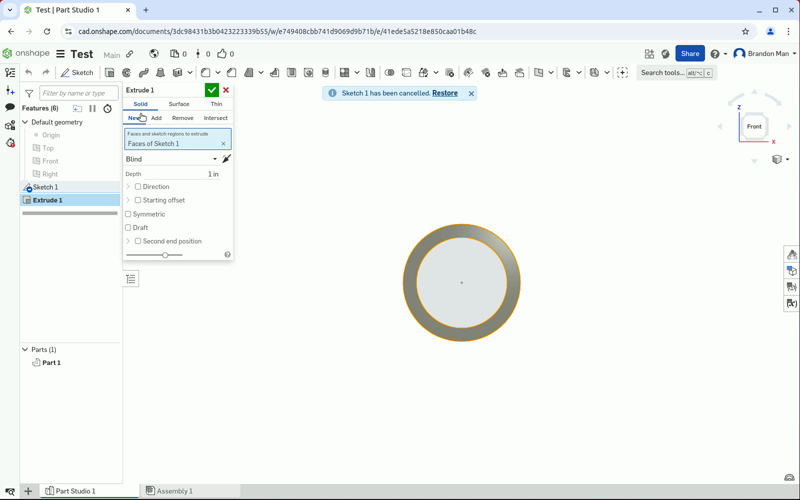
mouse_move(137, 120)
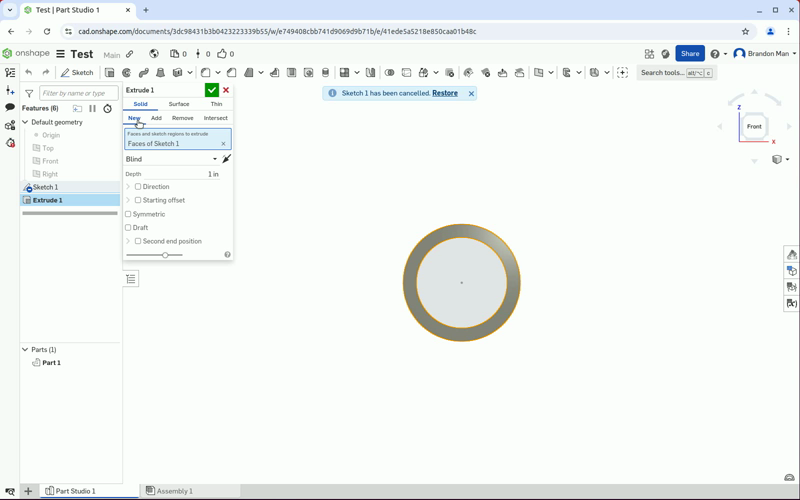
click(137, 120)
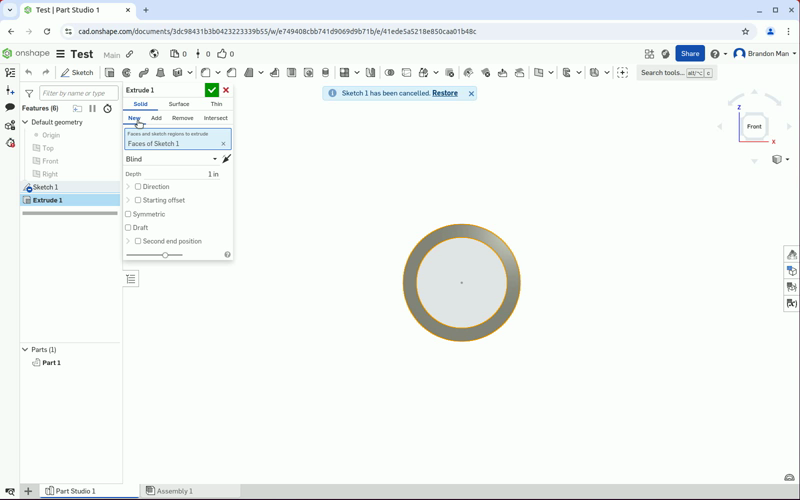
key(tab, 4)
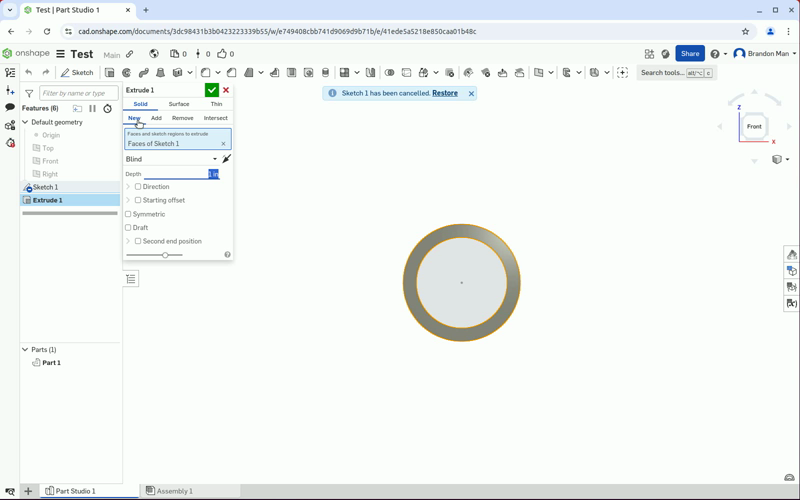
text(46.216)
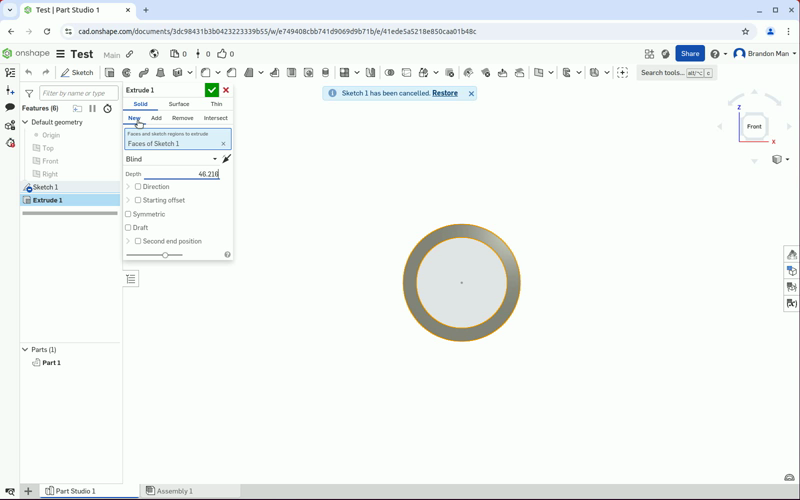
key(tab, 3)
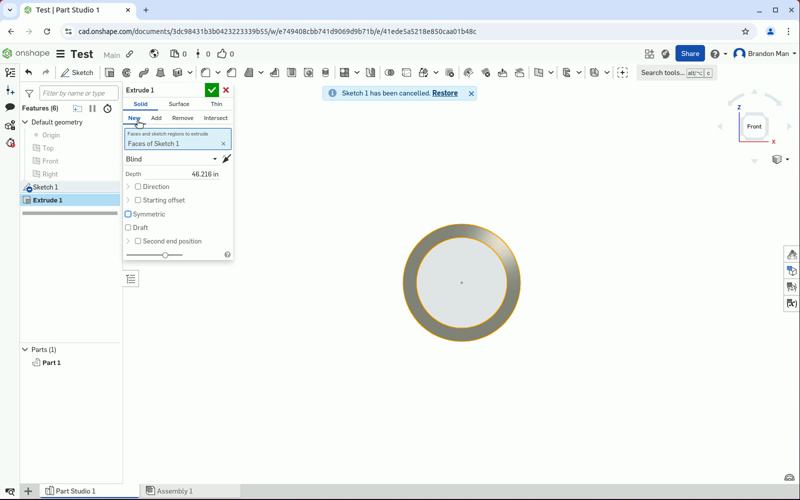
key(space)
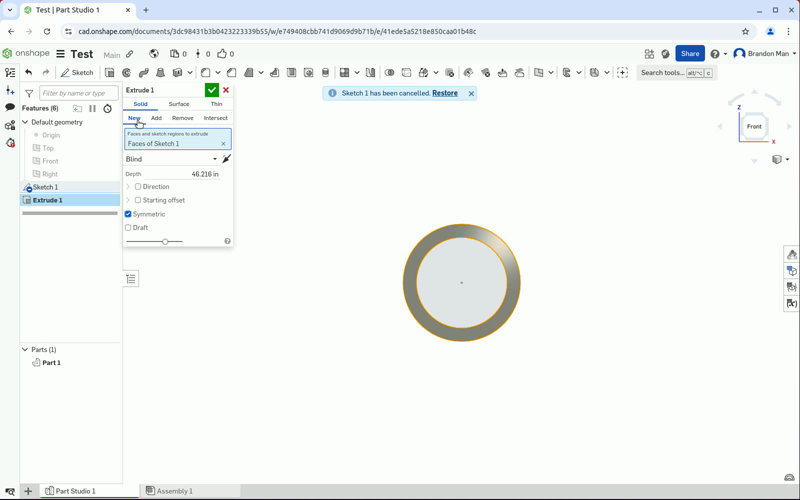
key(enter)
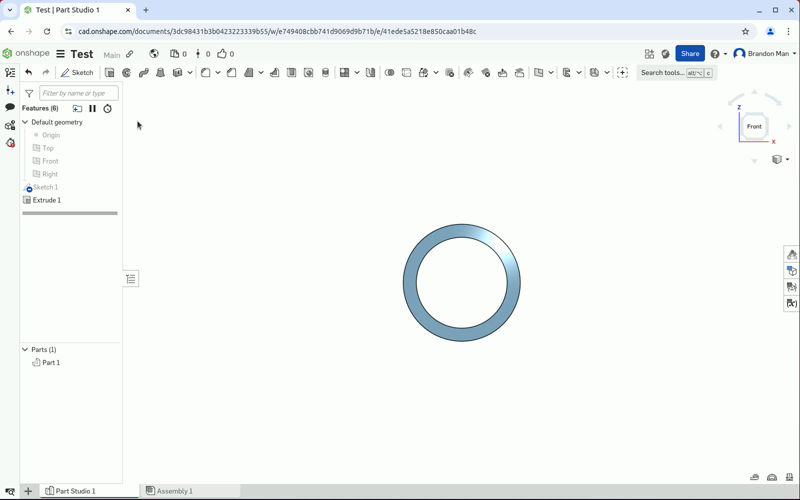
key(shift+h)
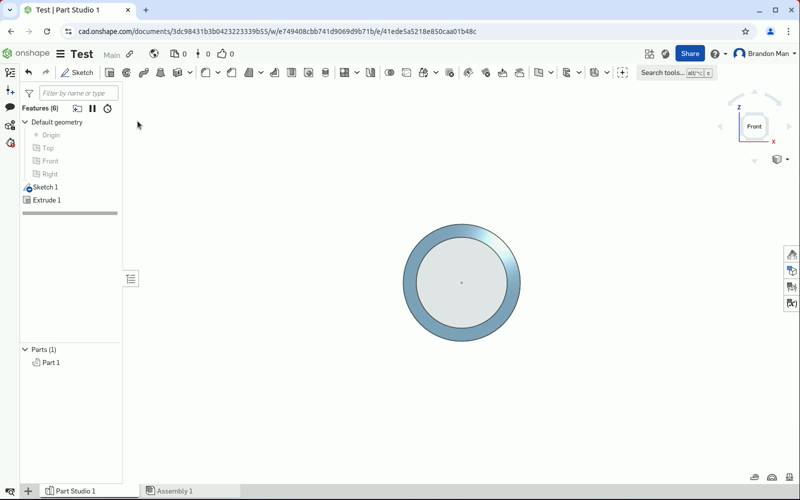
key(shift+h)
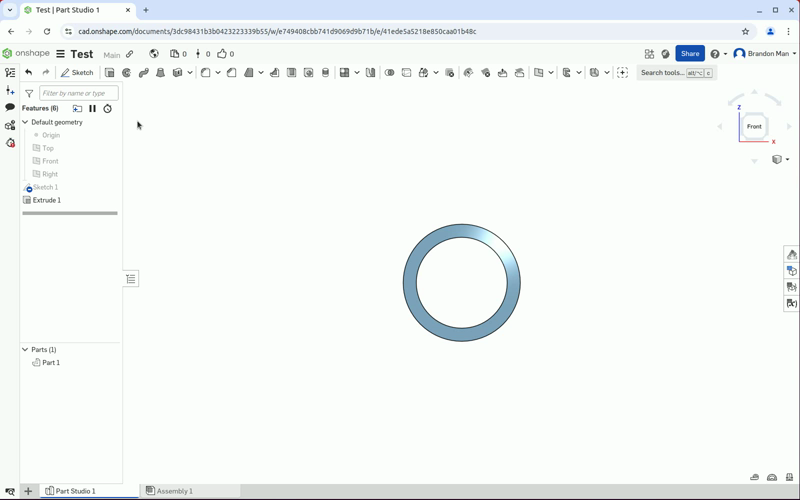
mouse_move(73, 189)
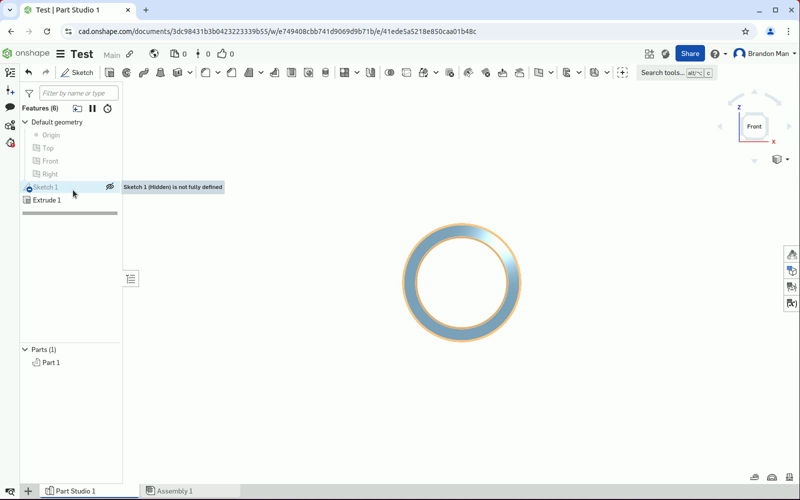
click(73, 189)
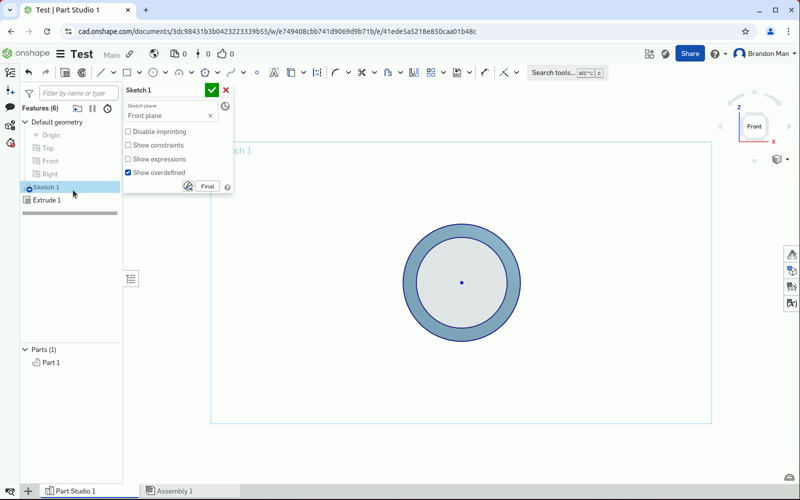
mouse_move(229, 92)
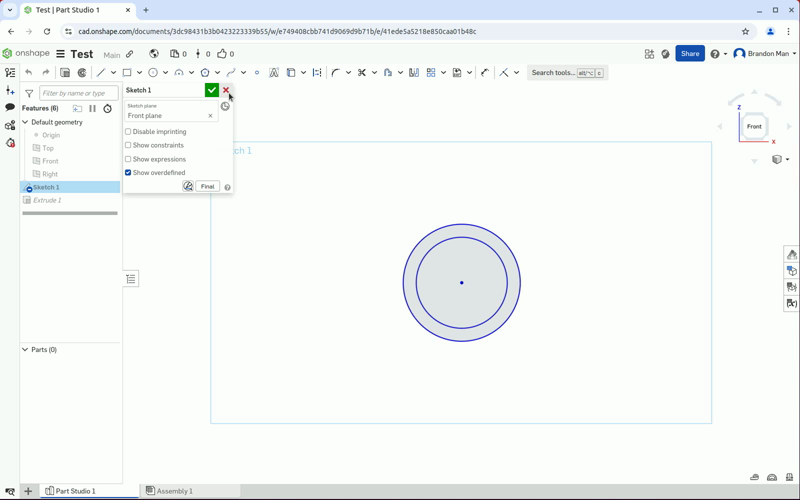
click(229, 92)
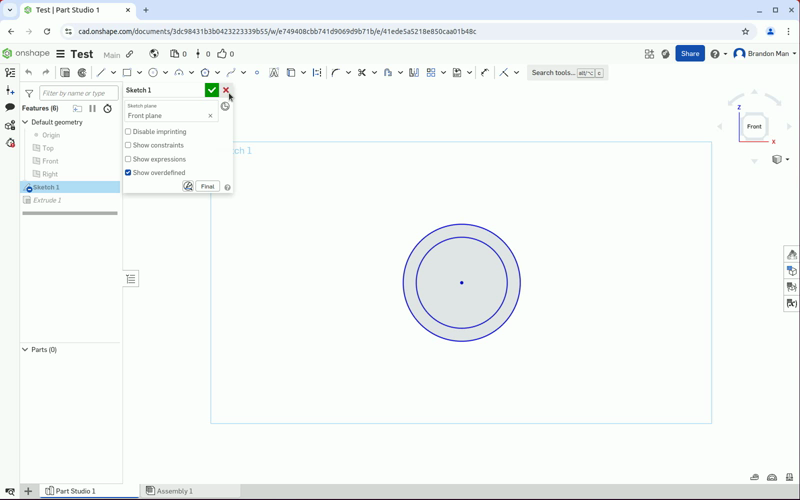
key(shift+s)
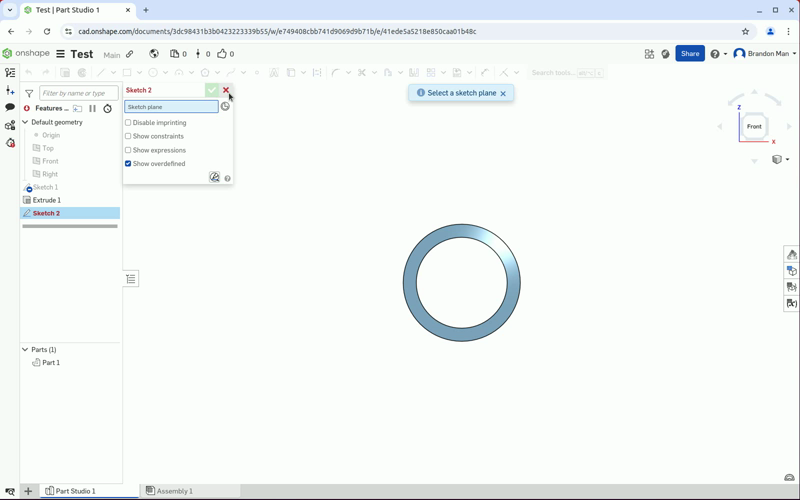
mouse_move(73, 163)
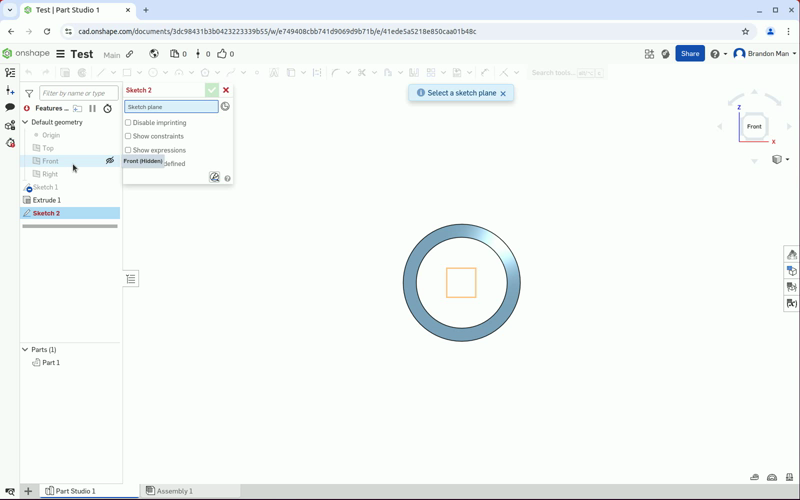
click(73, 163)
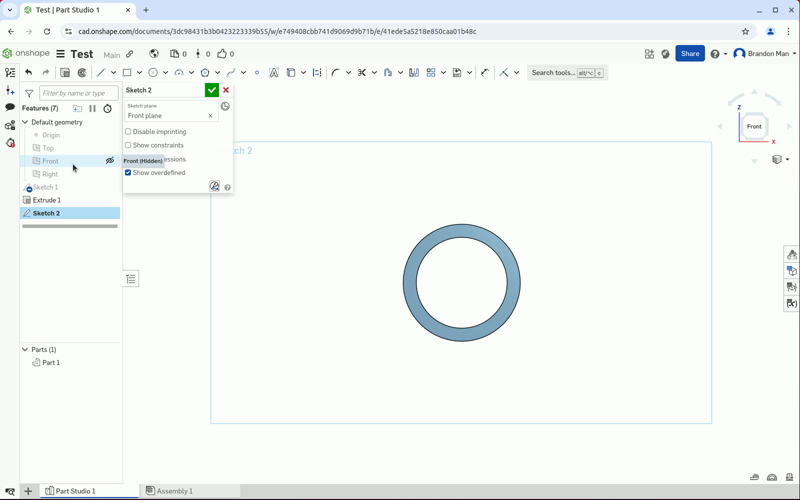
mouse_move(73, 352)
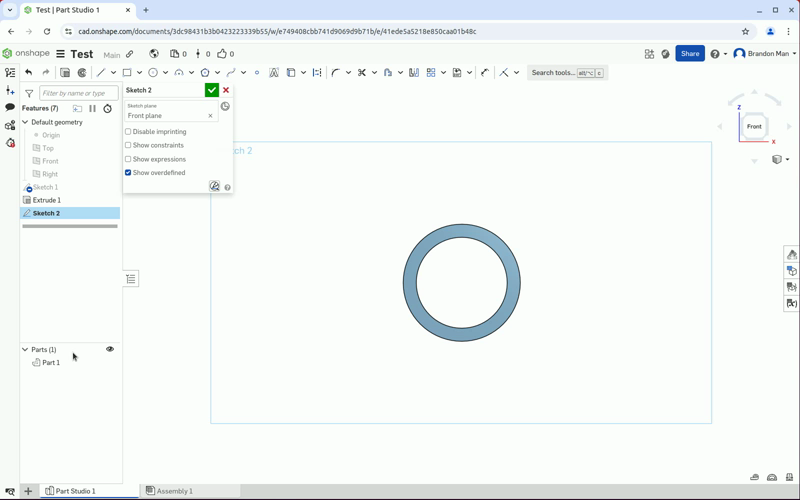
key(y)
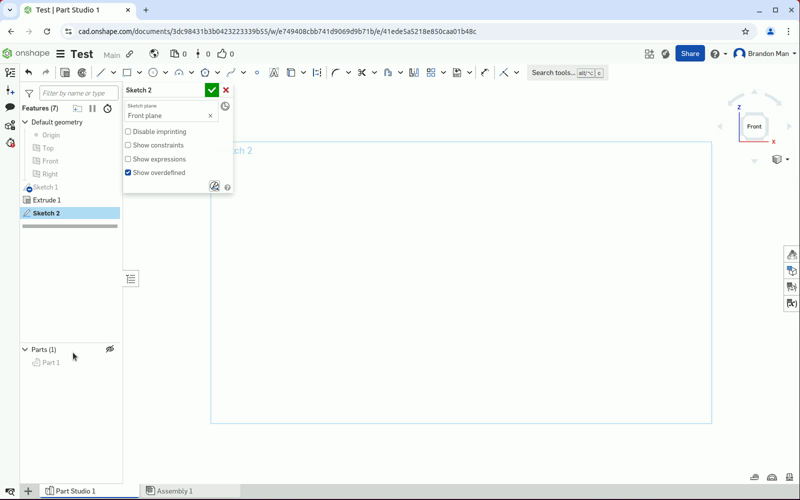
key(c)
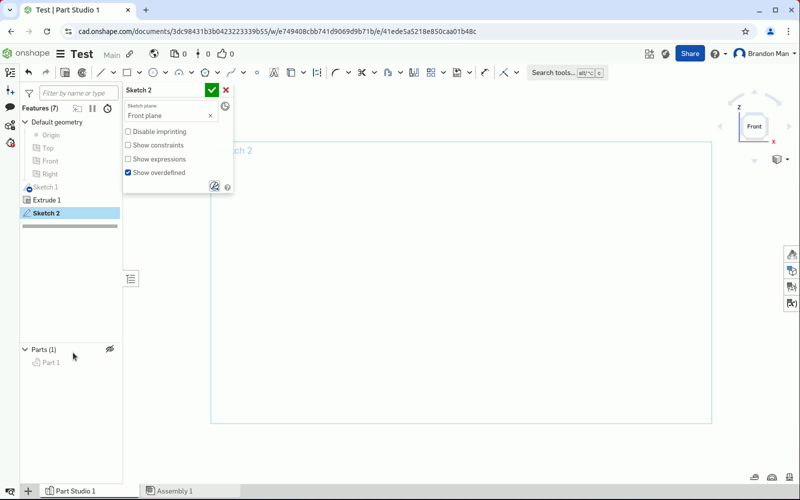
key_down(shift)
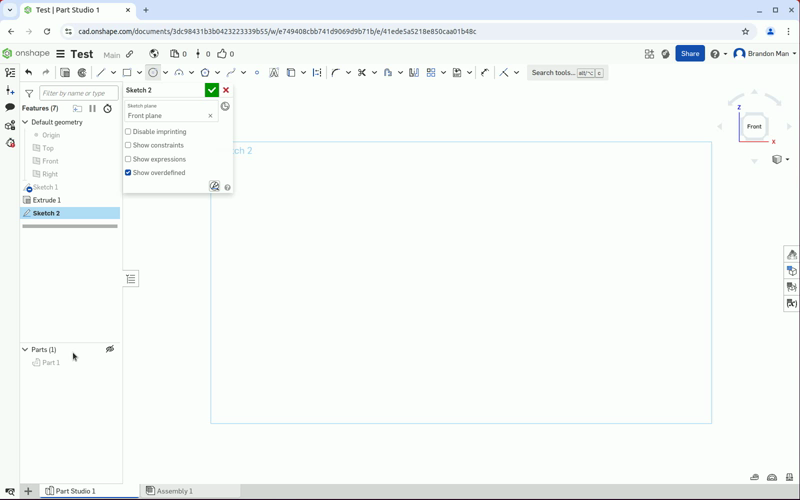
mouse_move(460, 282)
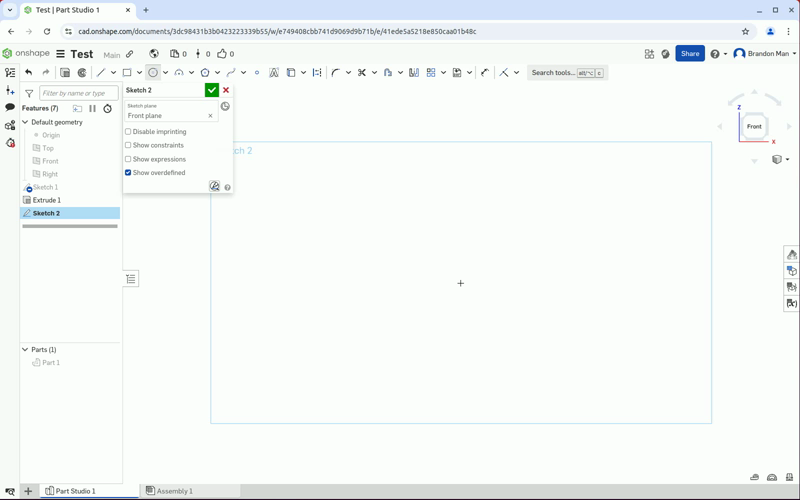
click(460, 282)
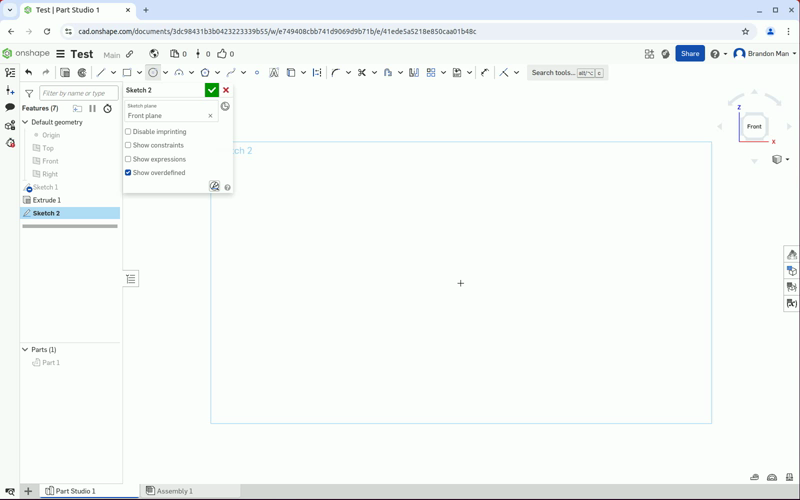
key_up(shift)
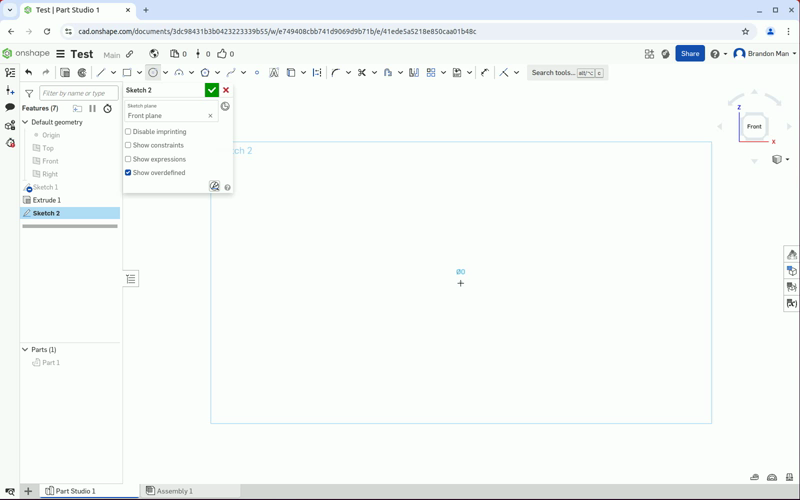
mouse_move(506, 282)
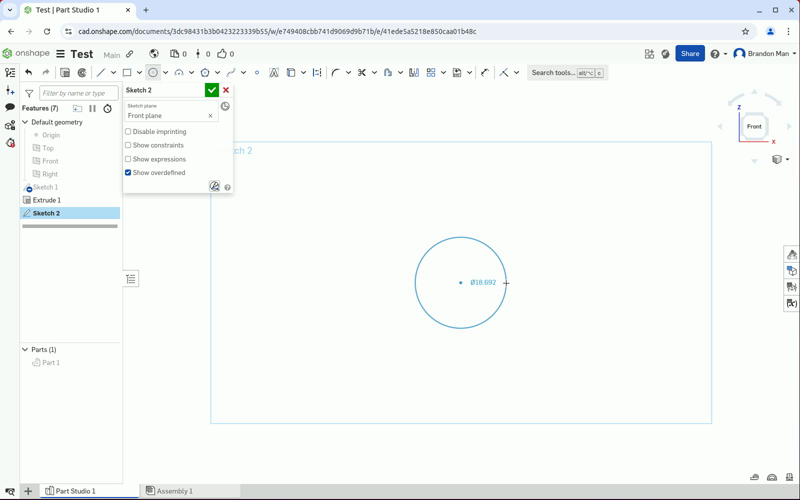
click(506, 282)
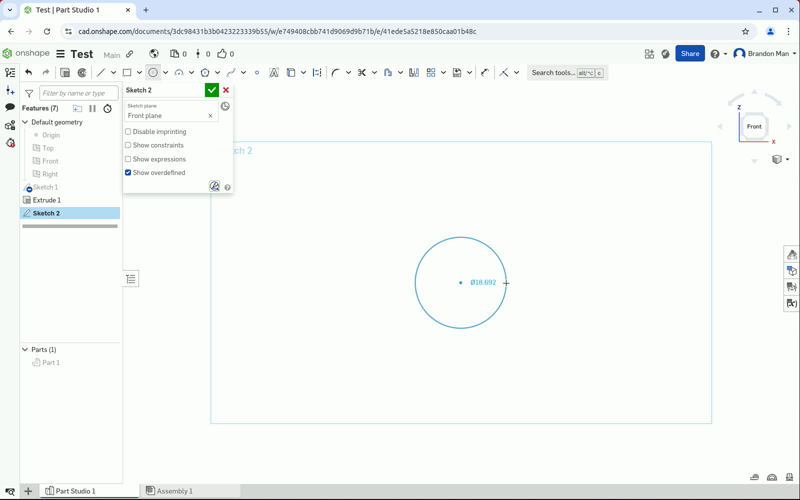
key(esc)
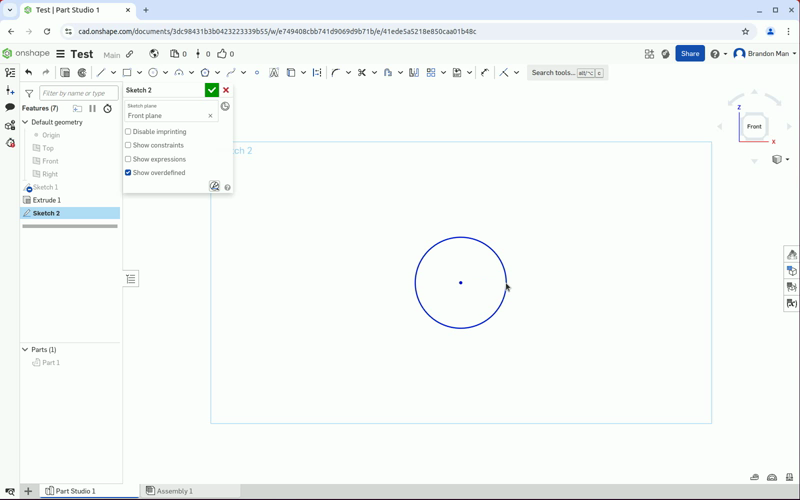
mouse_move(482, 269)
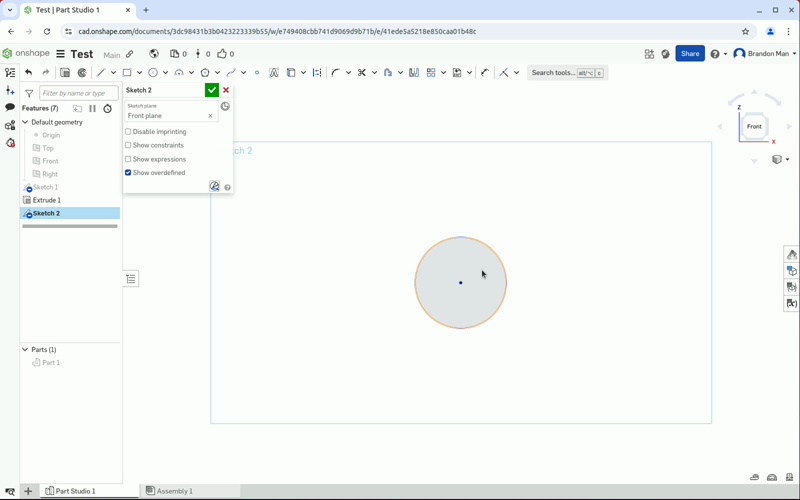
click(482, 269)
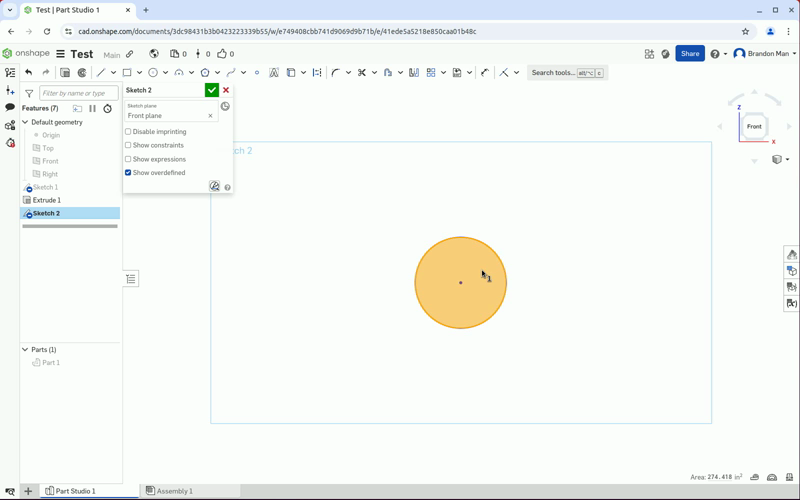
mouse_move(73, 352)
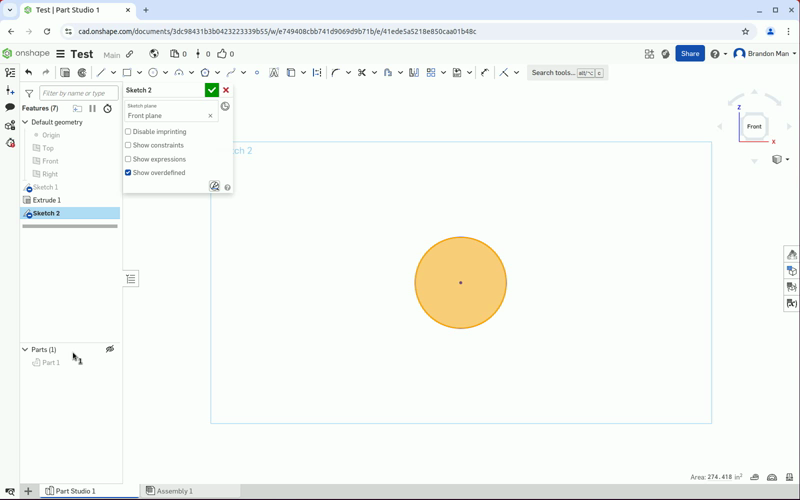
key(shift+y)
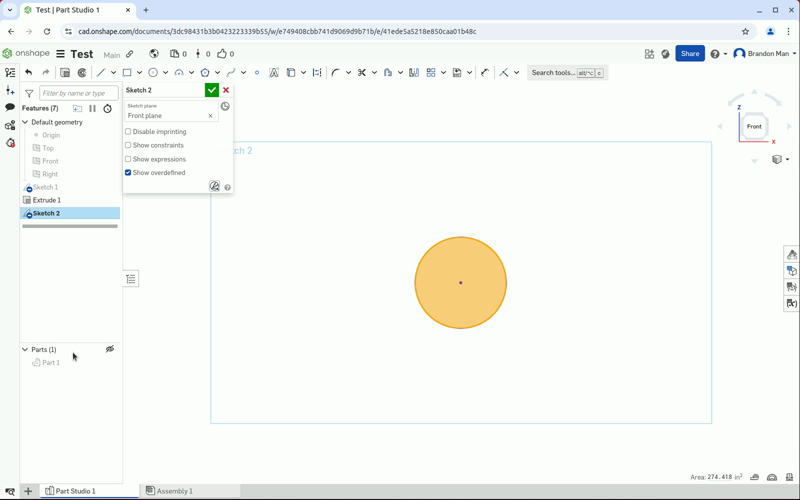
key(shift+e)
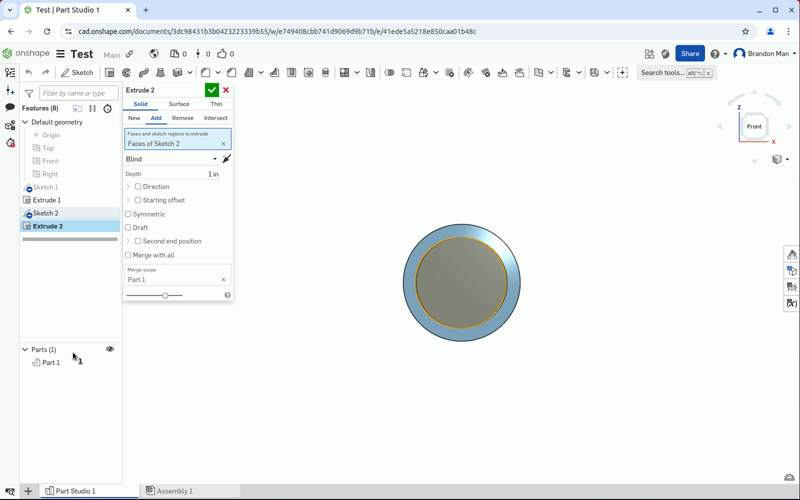
mouse_move(143, 106)
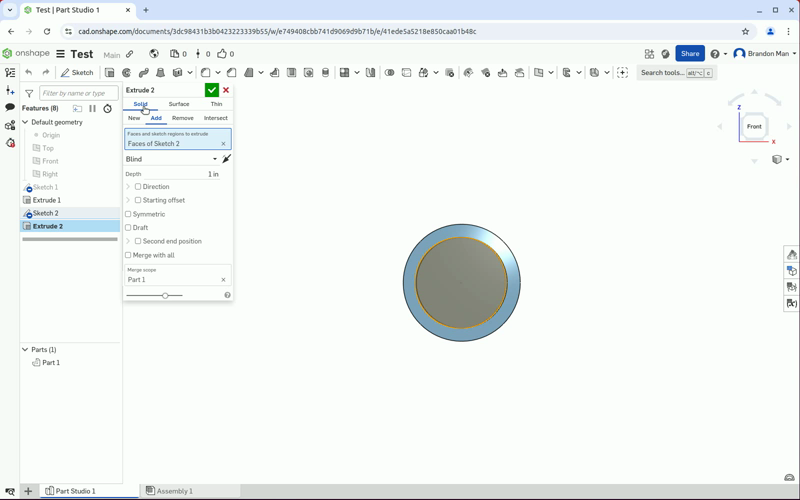
click(143, 106)
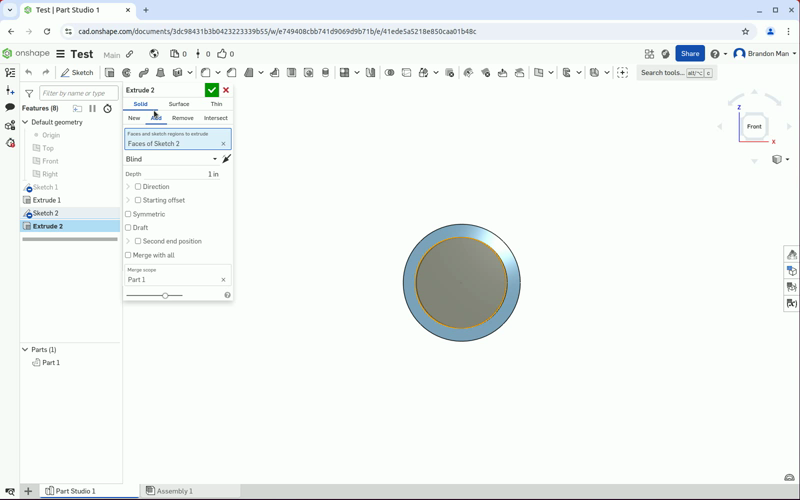
mouse_move(186, 120)
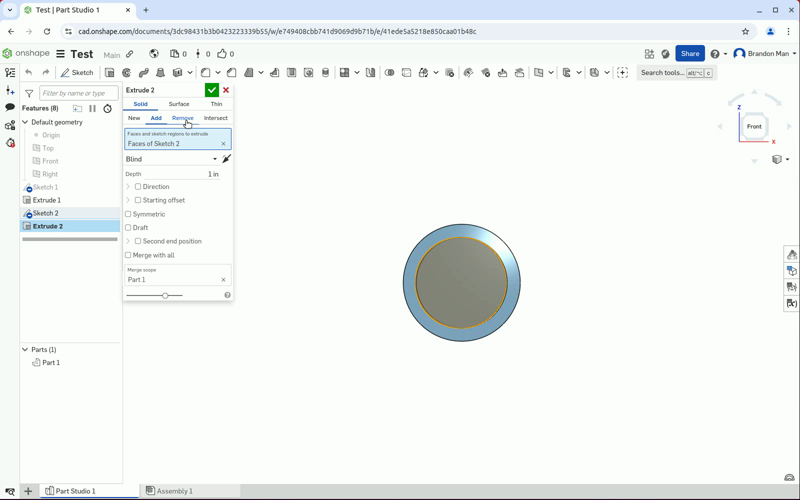
click(186, 120)
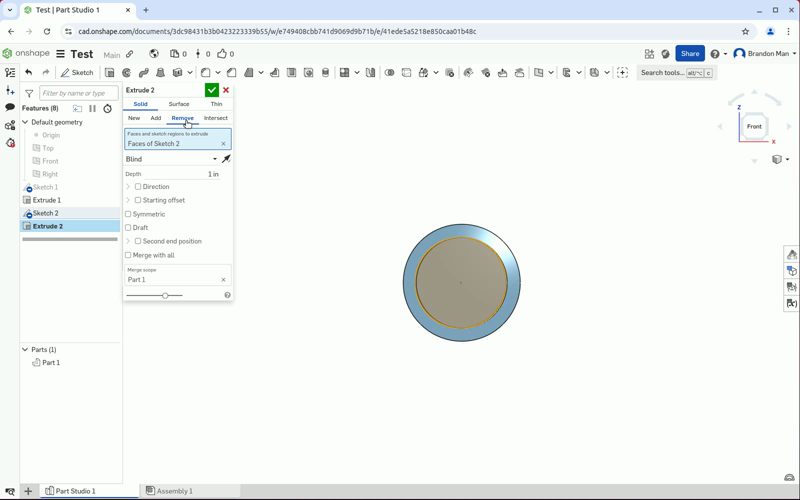
key(tab, 4)
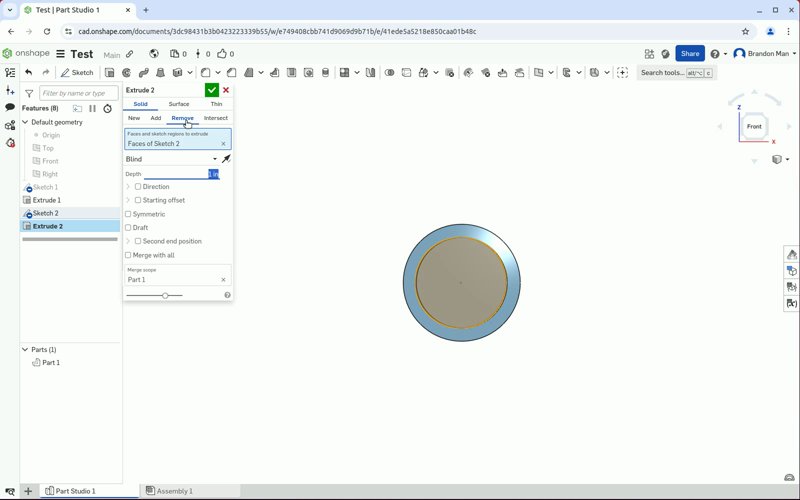
text(-46.216)
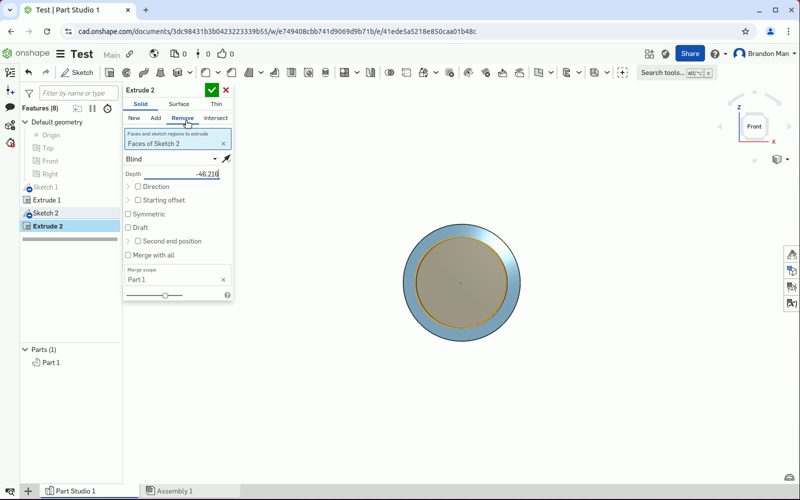
key(tab, 3)
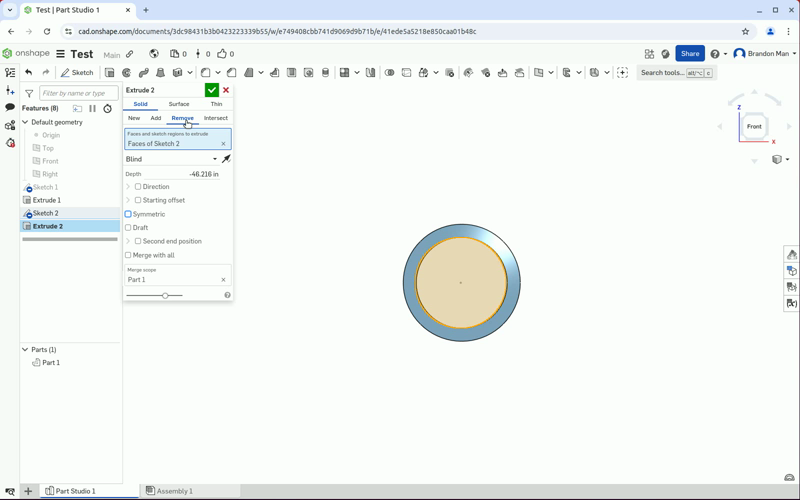
key(space)
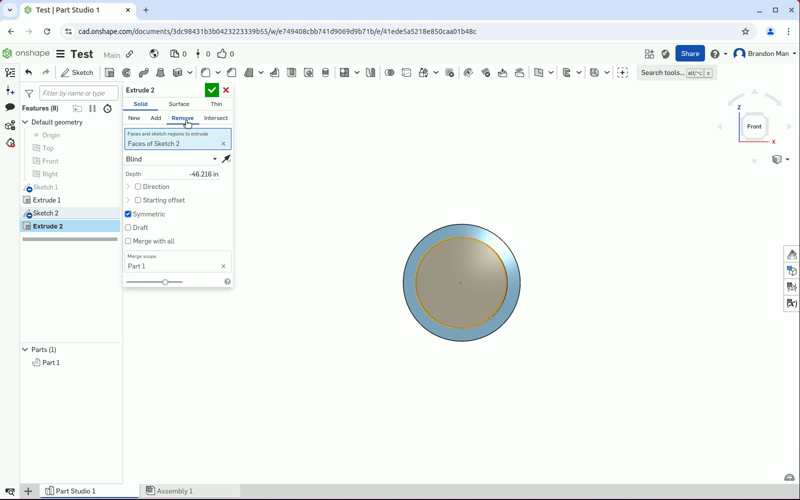
key(tab, 2)
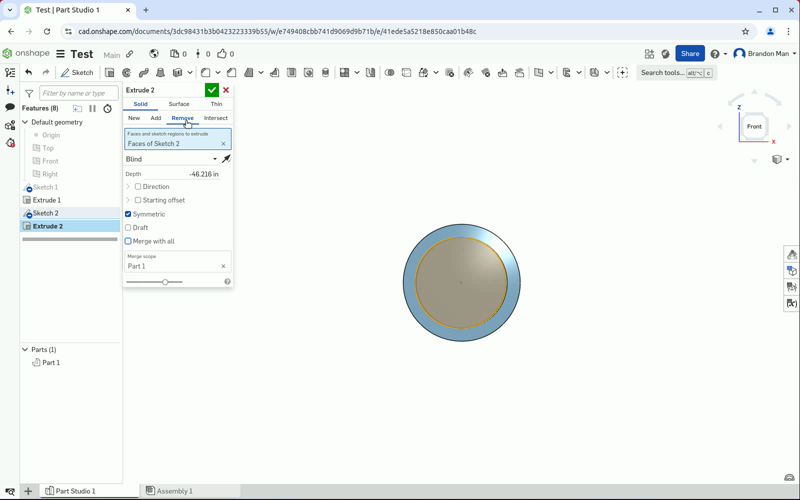
key(space)
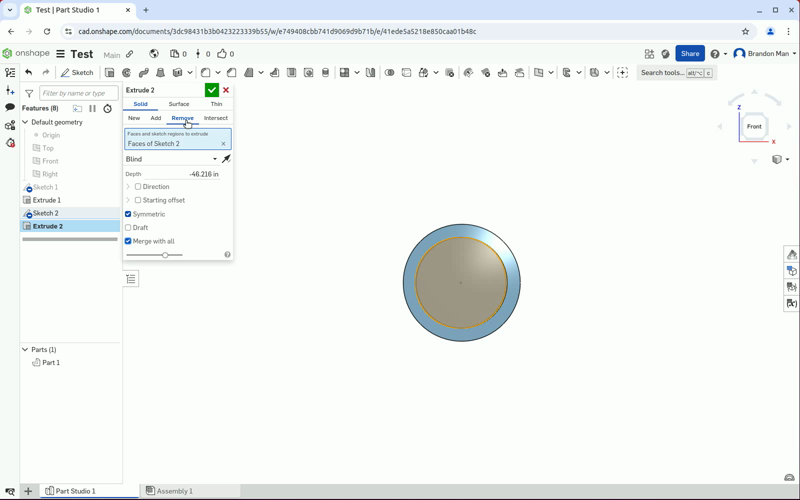
key(enter)
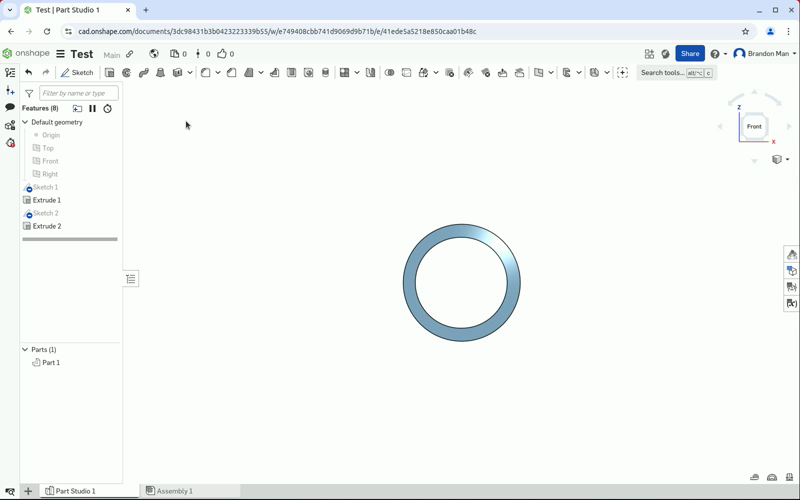
key(shift+h)
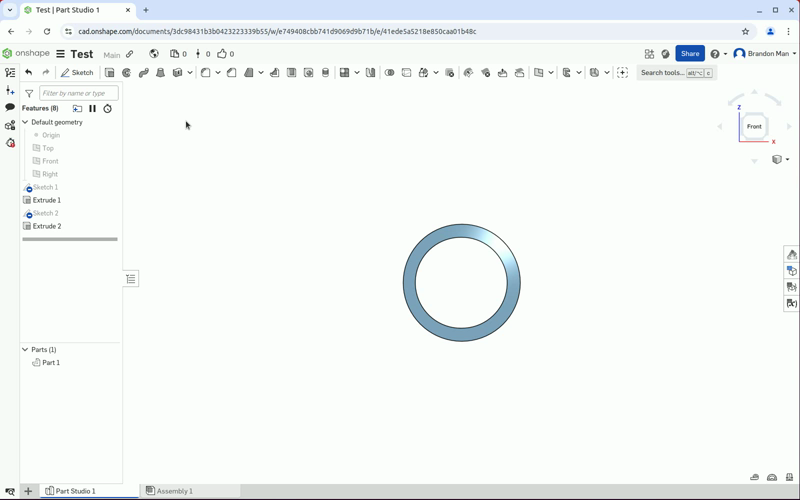
key(shift+h)
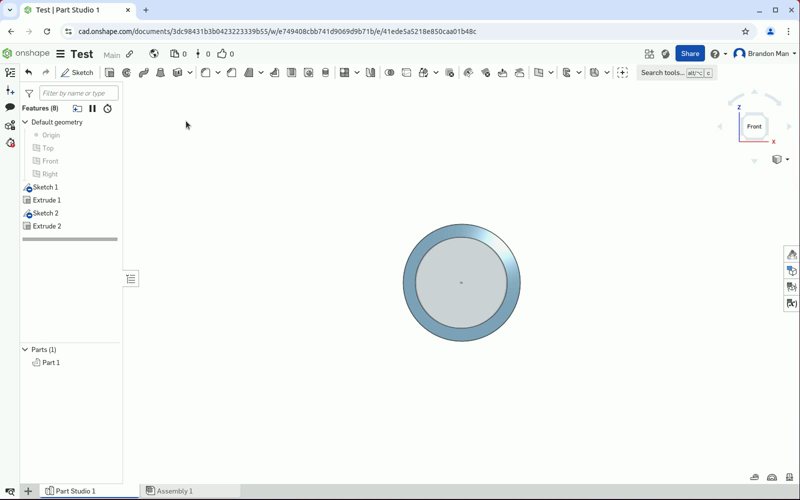
key(shift+7)
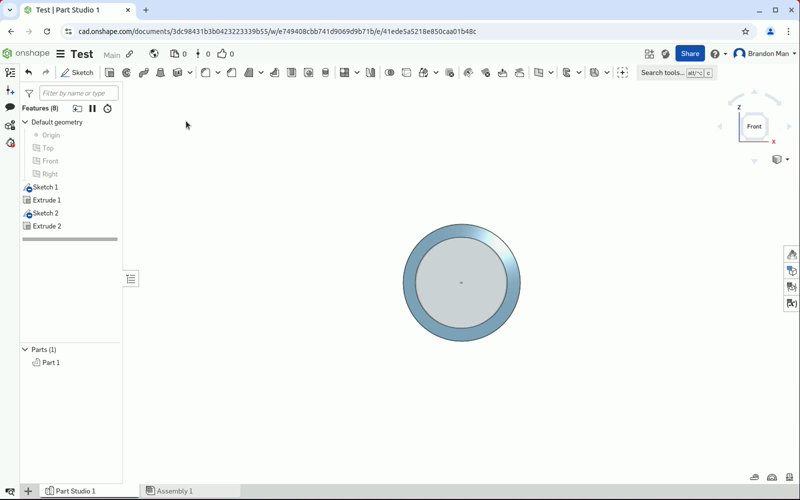
key(left, 2)
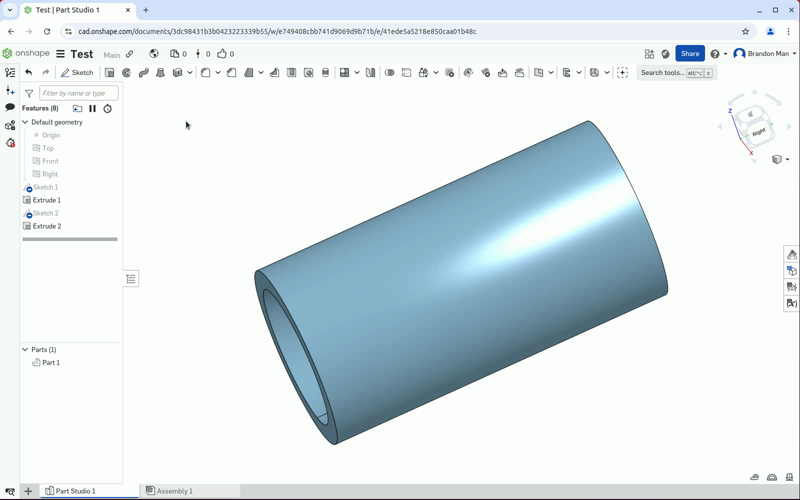
key(down, 2)
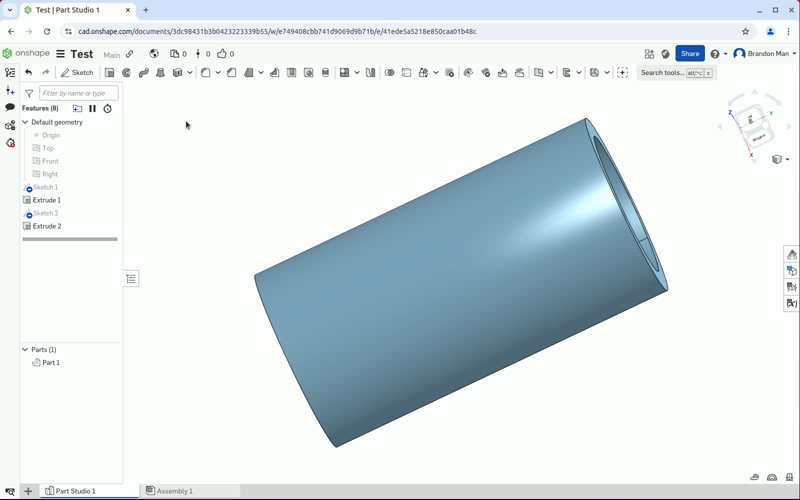
key(up, 2)
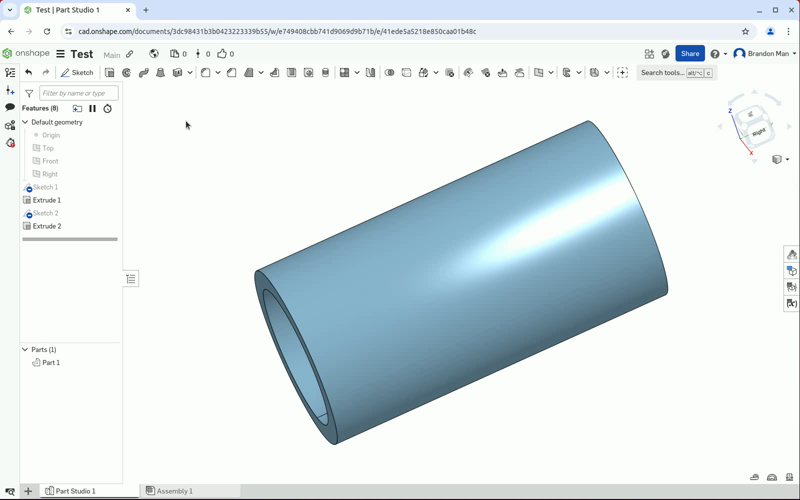
key(right, 2)
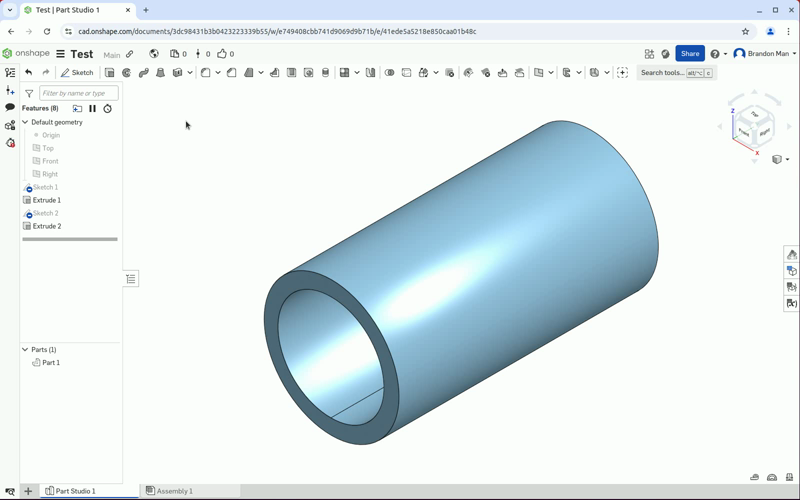
mouse_move(73, 189)
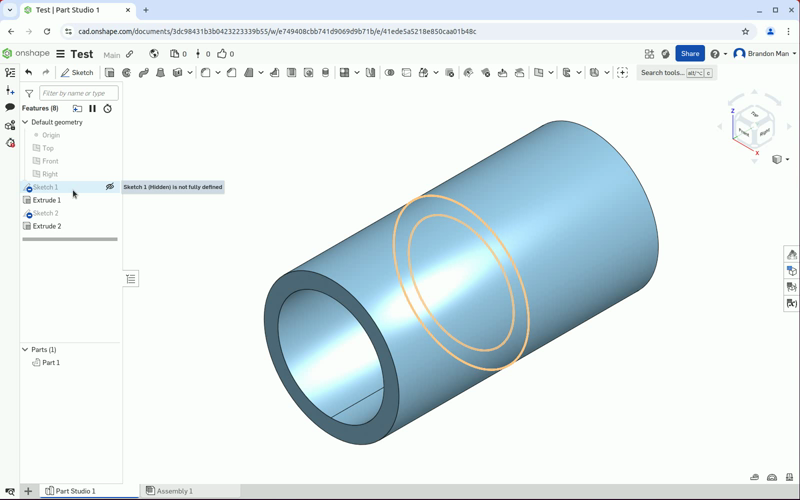
click(73, 189)